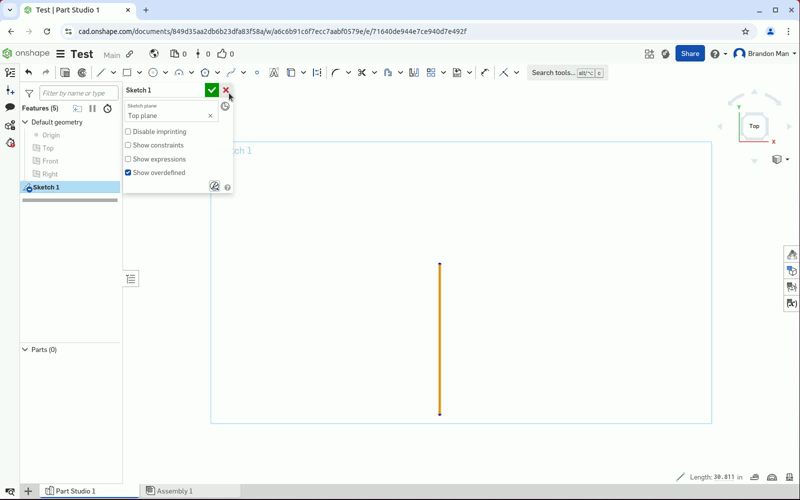
key(shift+h)
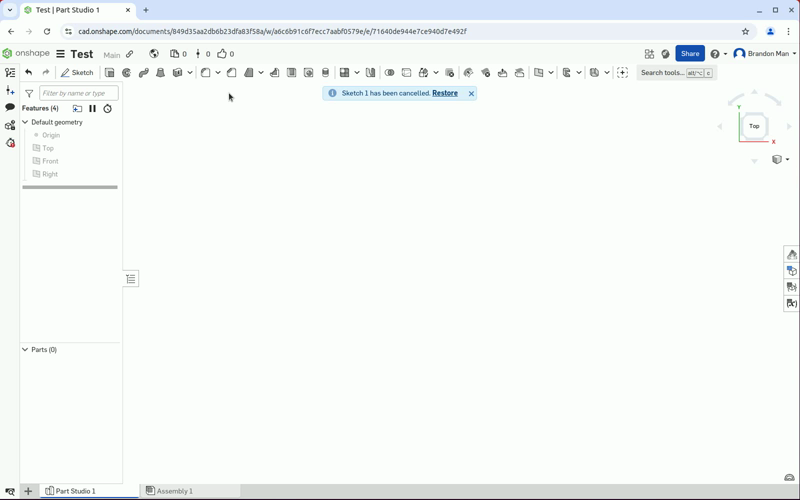
mouse_move(73, 352)
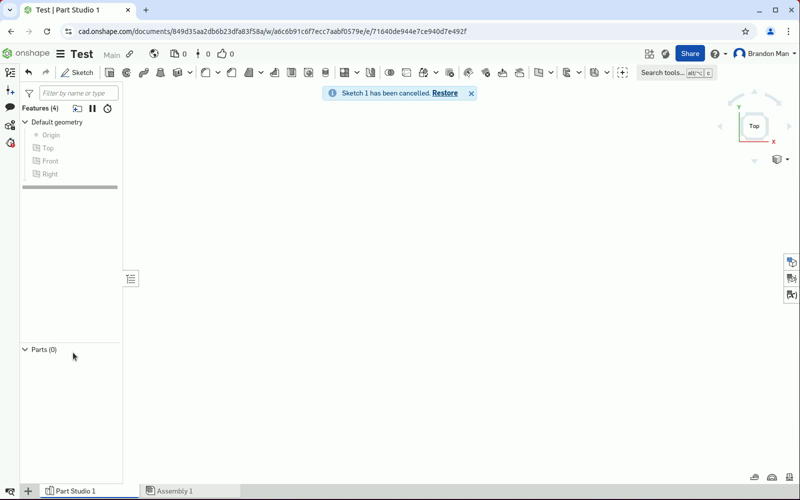
key(y)
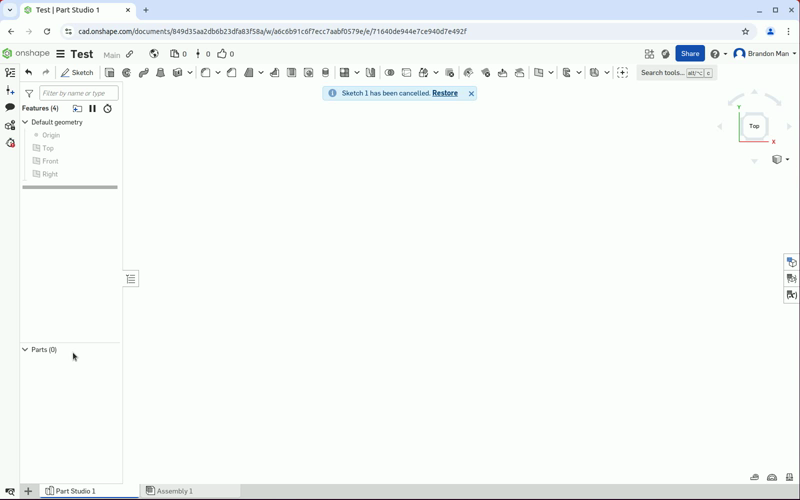
key(shift+p)
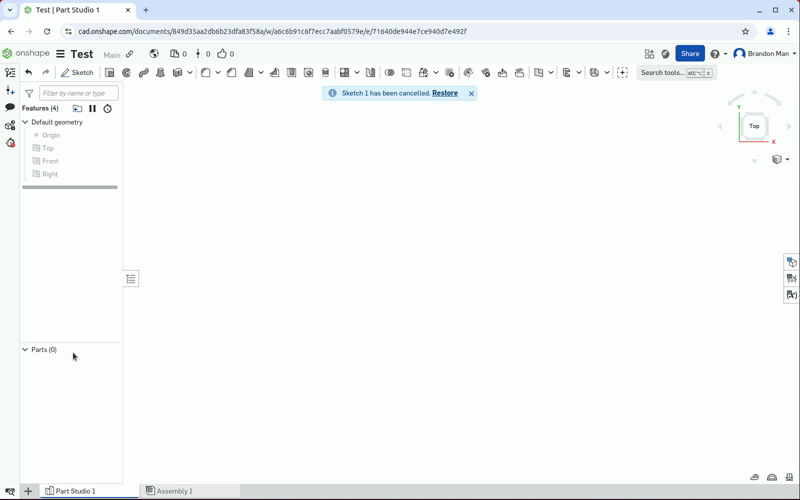
key(space)
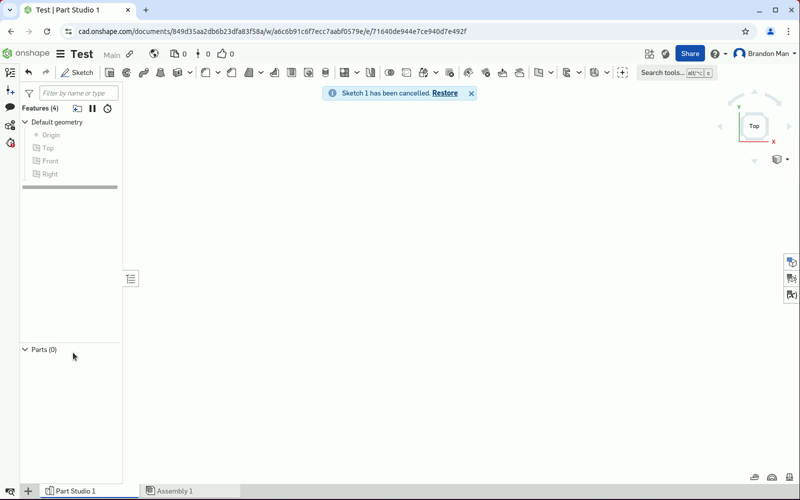
key_down(shift)
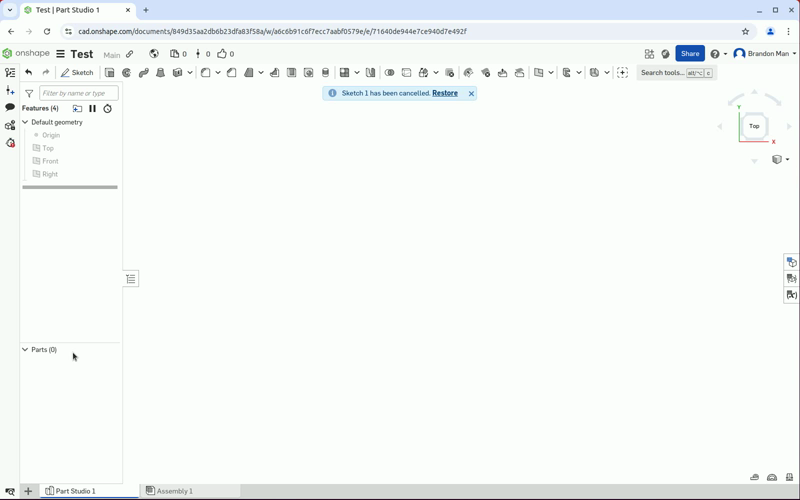
key(up)
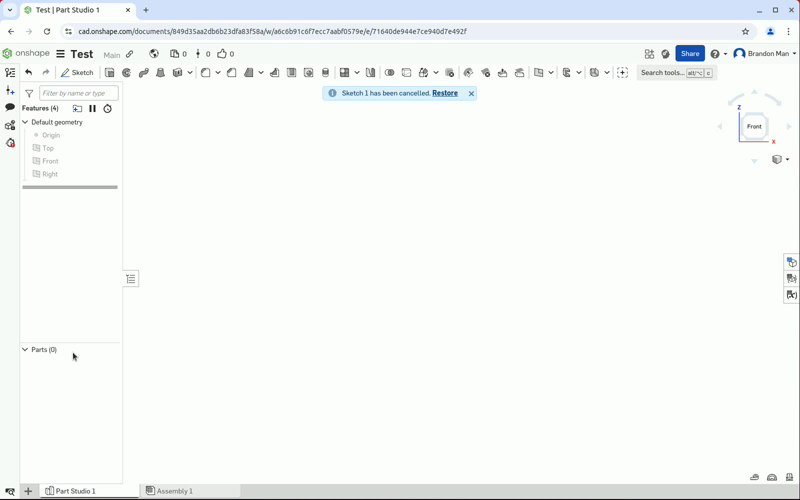
key_up(shift)
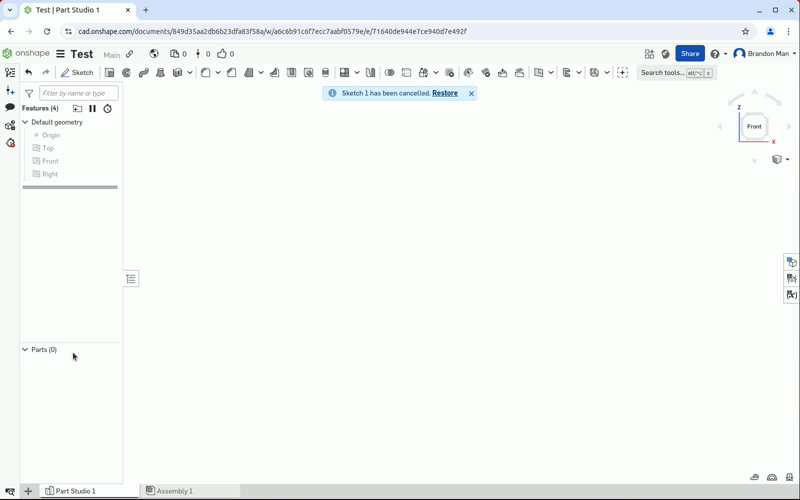
mouse_move(73, 352)
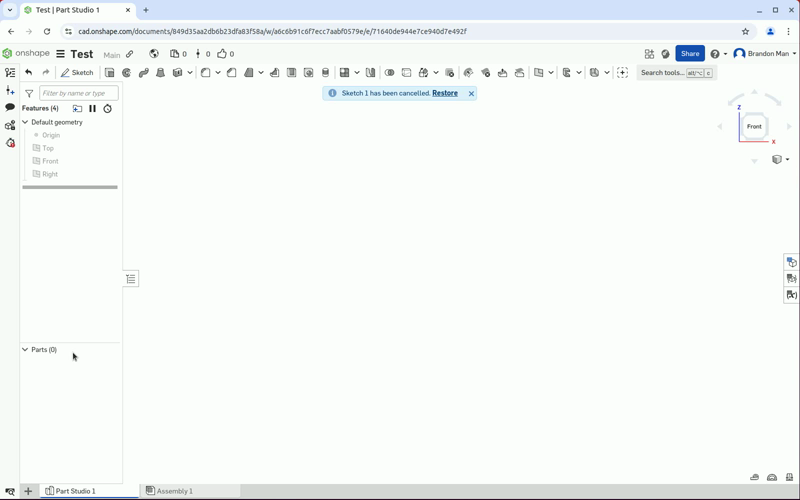
key(shift+y)
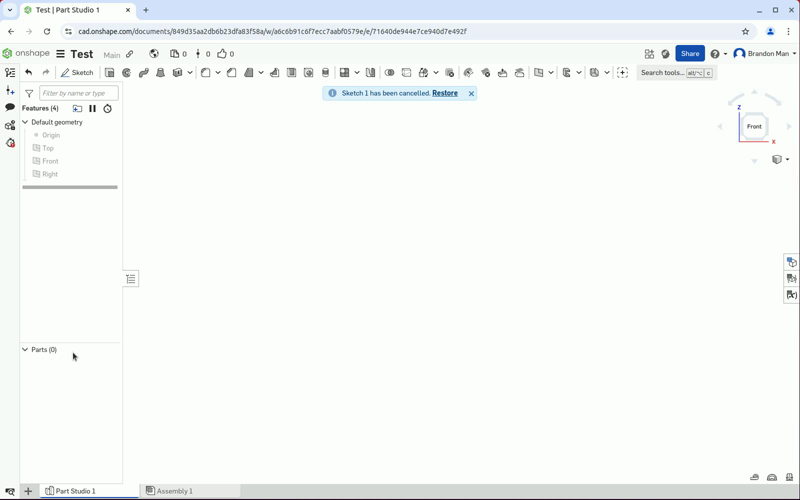
key(shift+s)
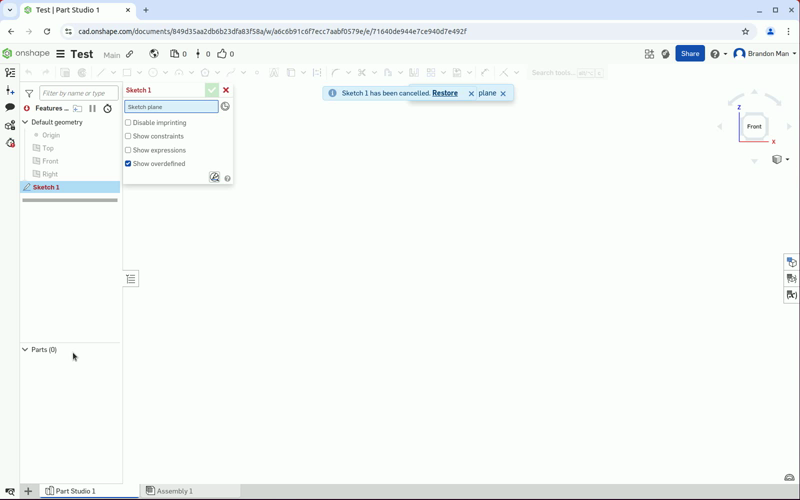
mouse_move(73, 163)
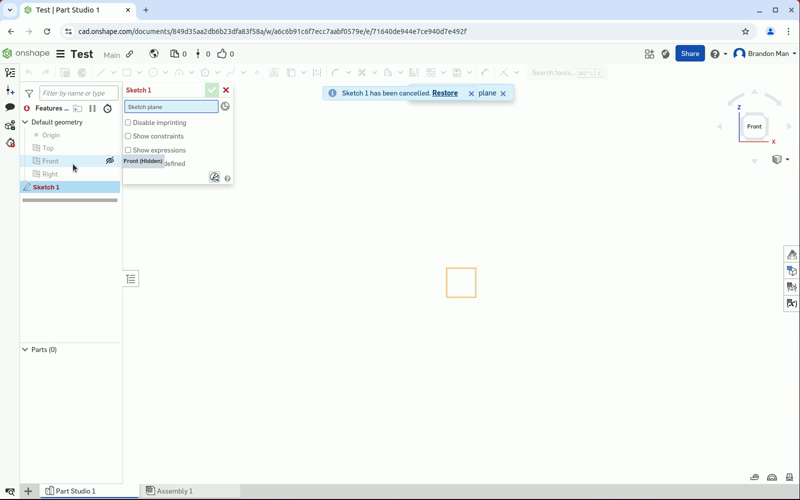
click(73, 163)
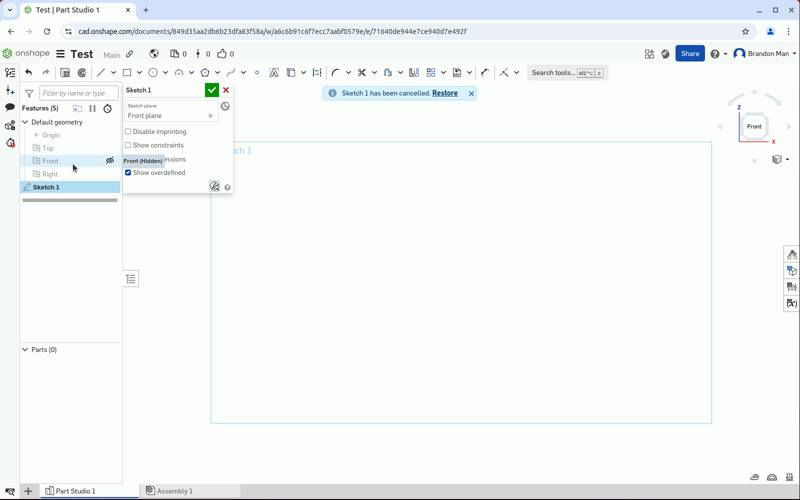
mouse_move(73, 352)
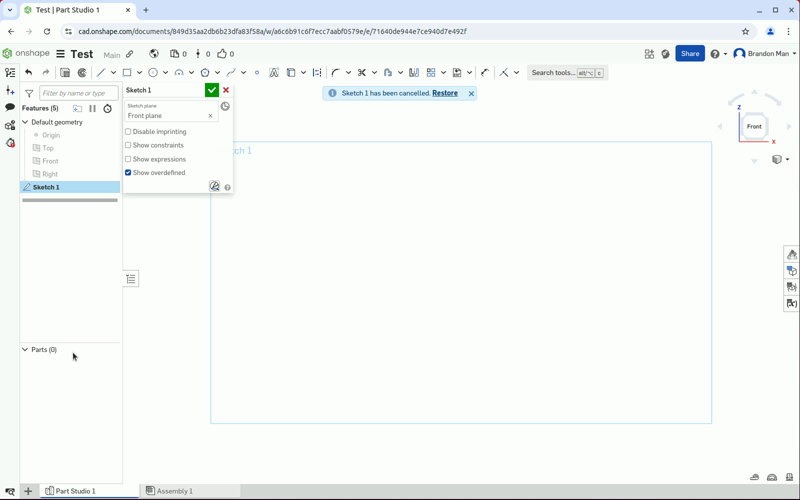
key(y)
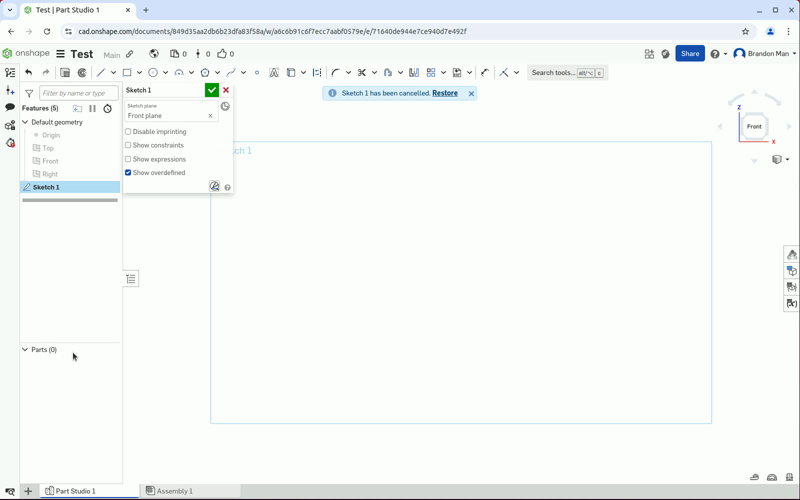
key(l)
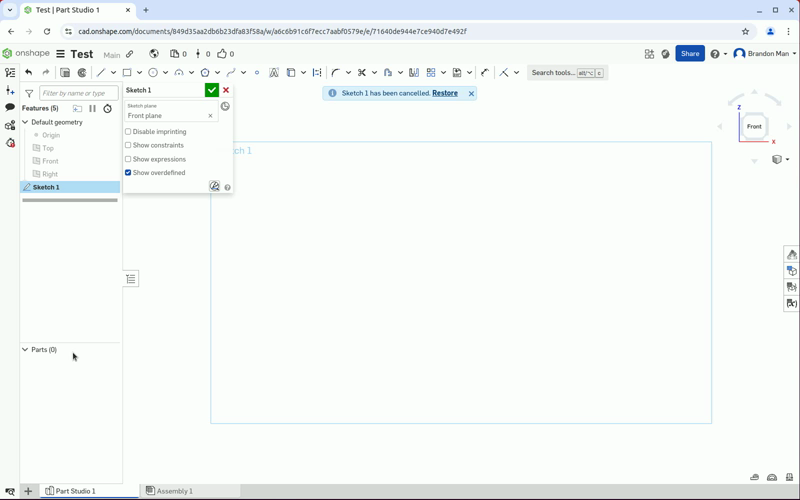
key_down(shift)
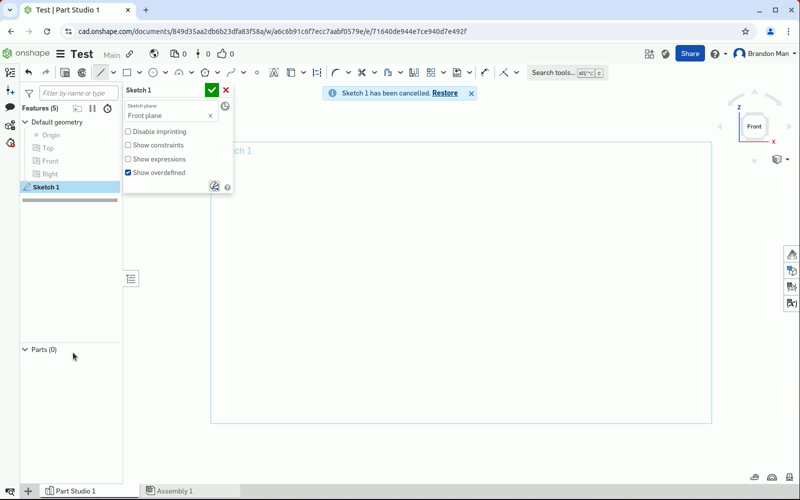
mouse_move(407, 282)
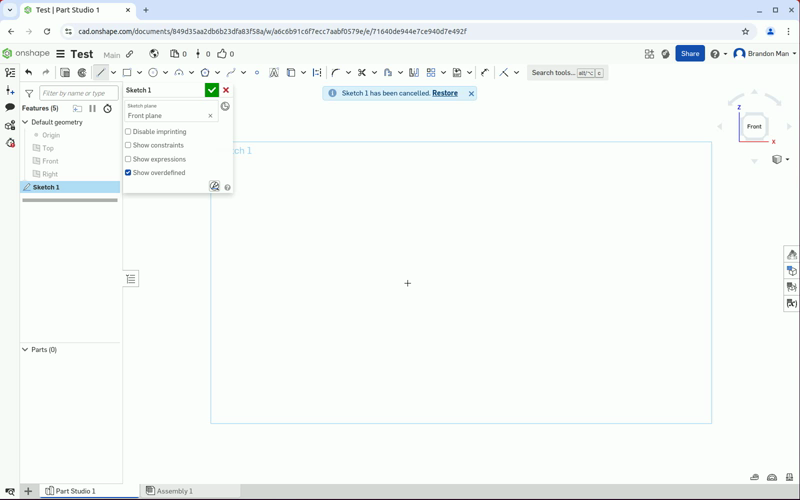
click(407, 282)
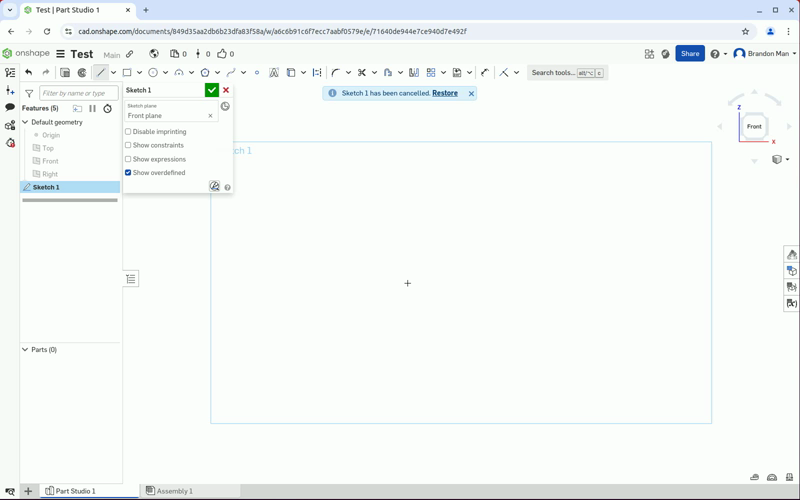
key_up(shift)
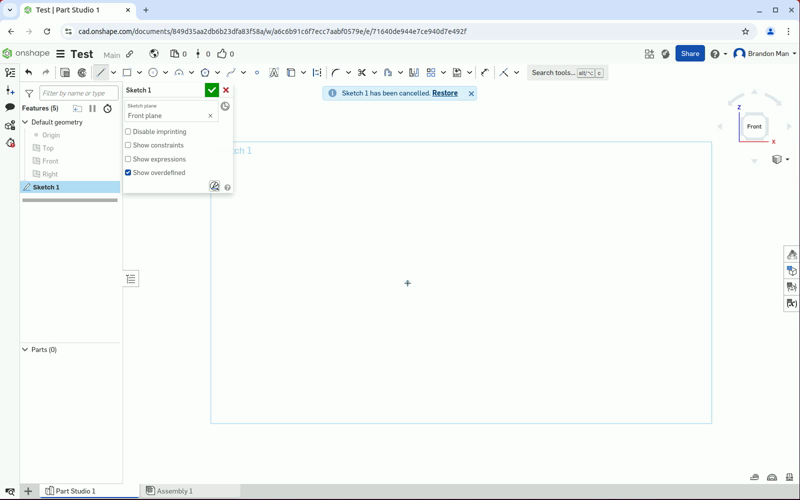
key_down(shift)
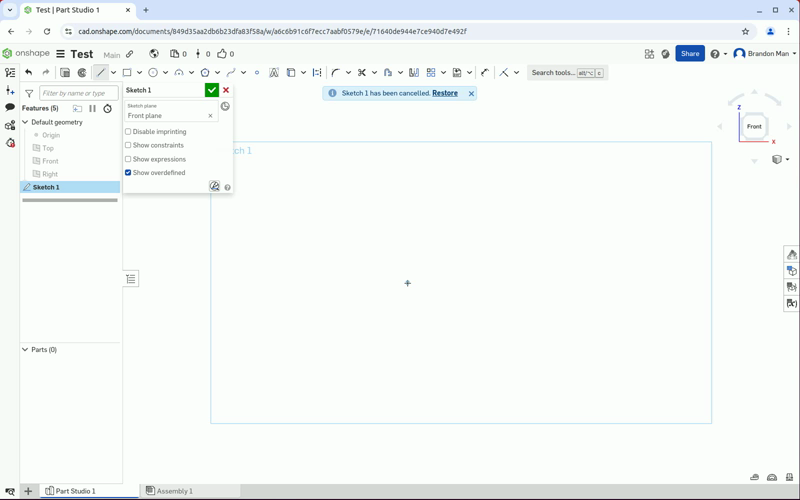
mouse_move(572, 282)
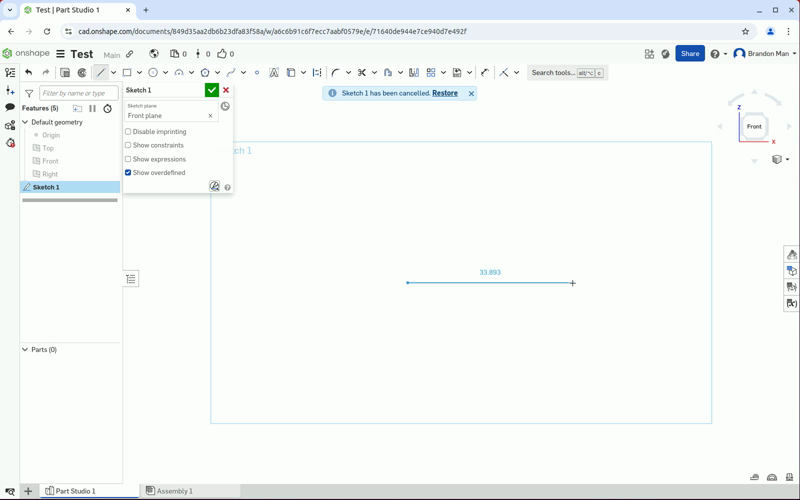
click(572, 282)
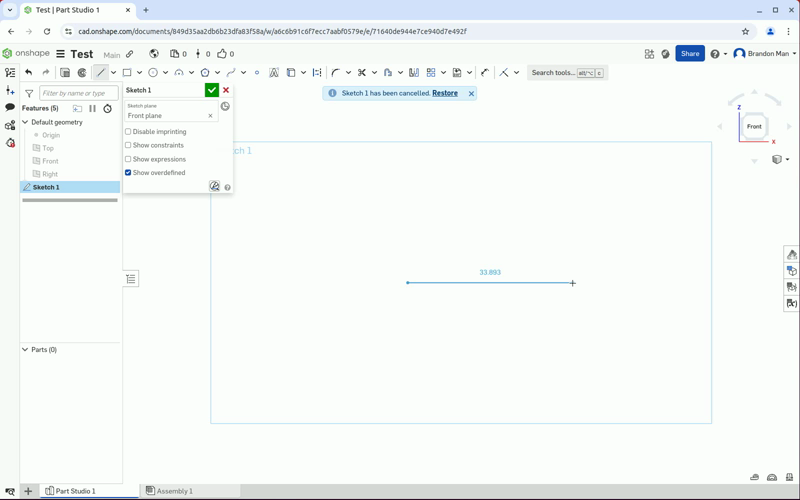
key_up(shift)
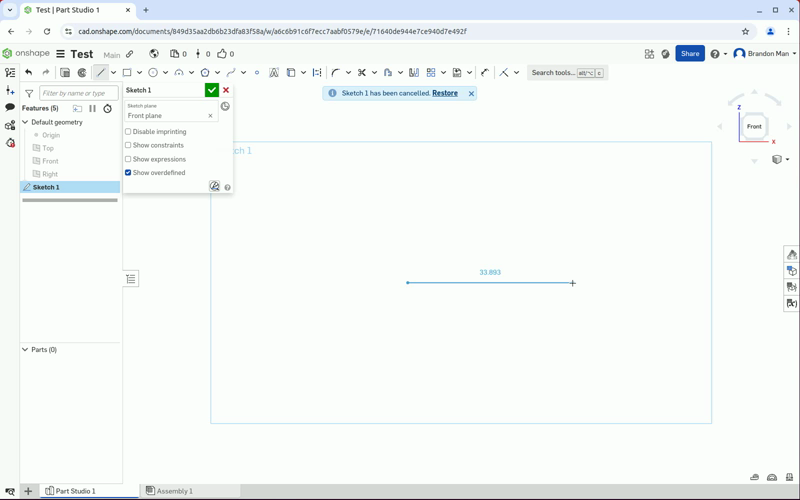
key_down(shift)
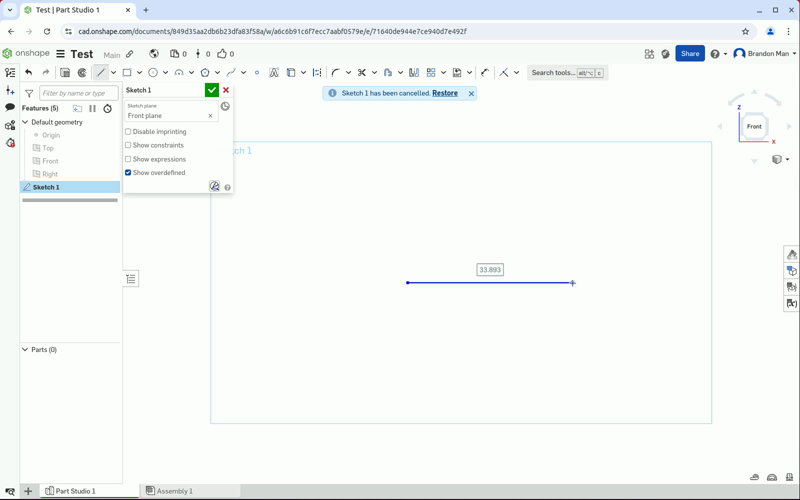
mouse_move(572, 189)
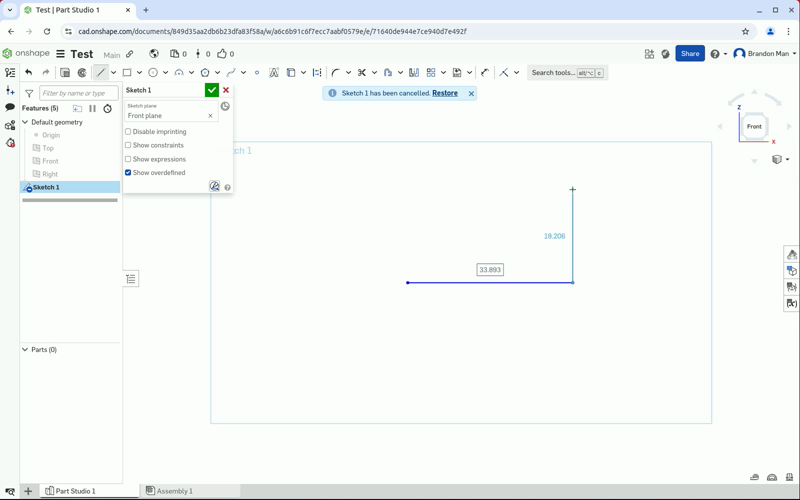
click(572, 189)
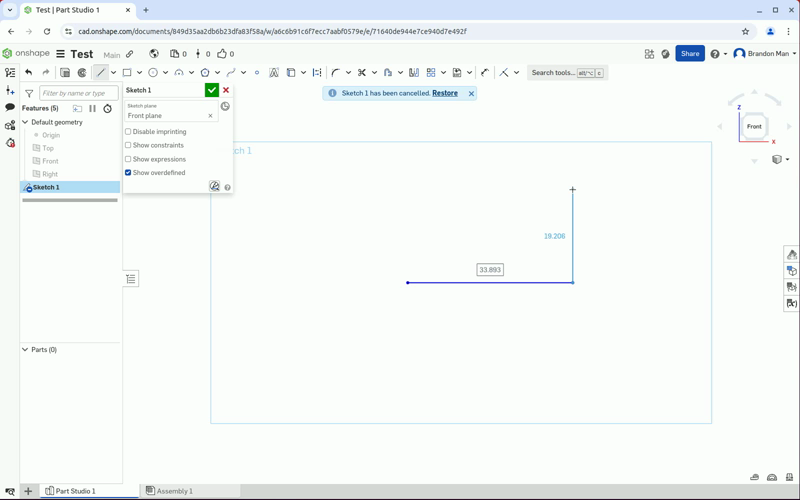
key_up(shift)
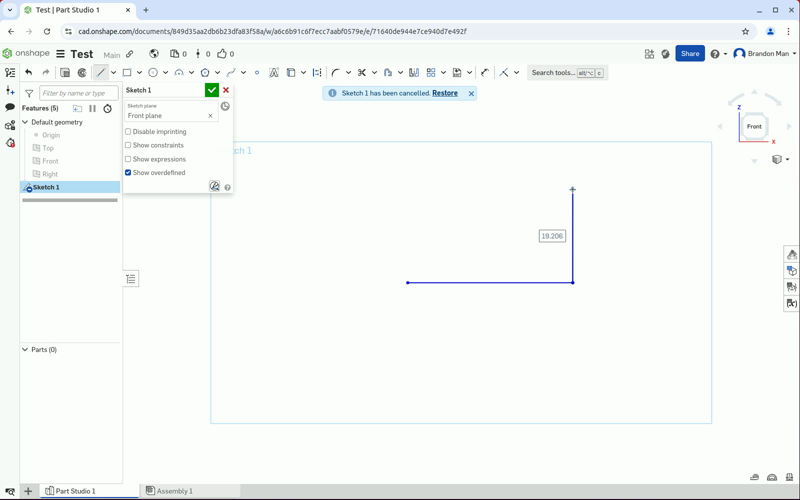
key_down(shift)
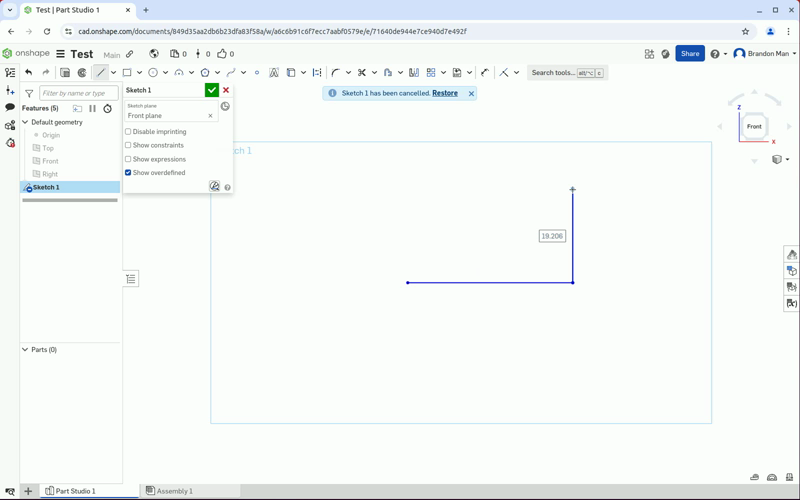
mouse_move(589, 189)
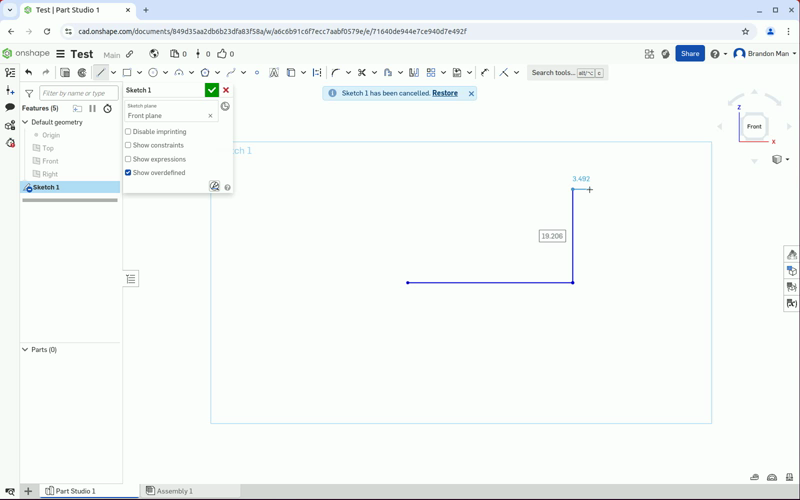
mouse_move(548, 189)
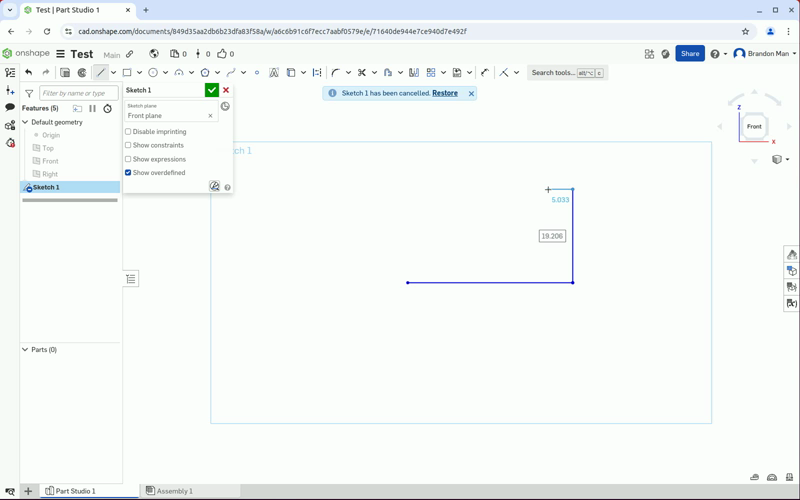
click(548, 189)
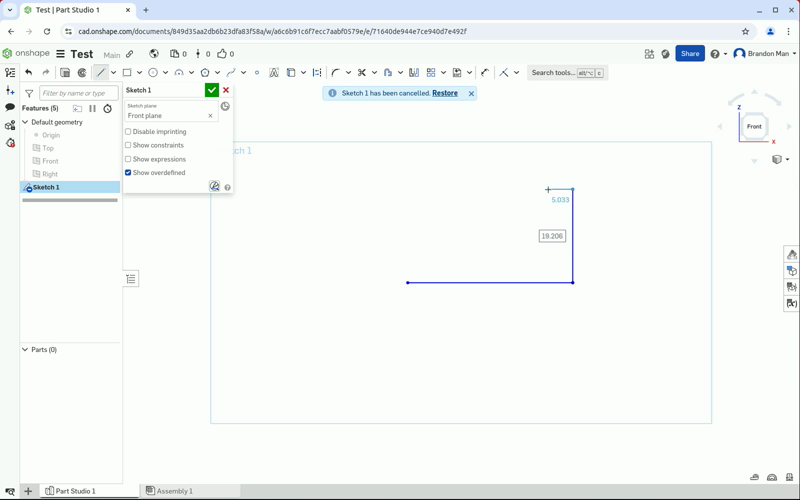
key_up(shift)
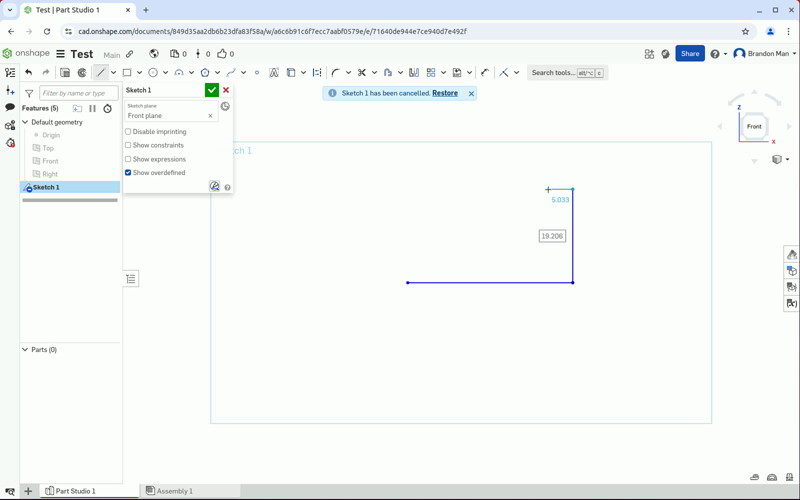
key_down(shift)
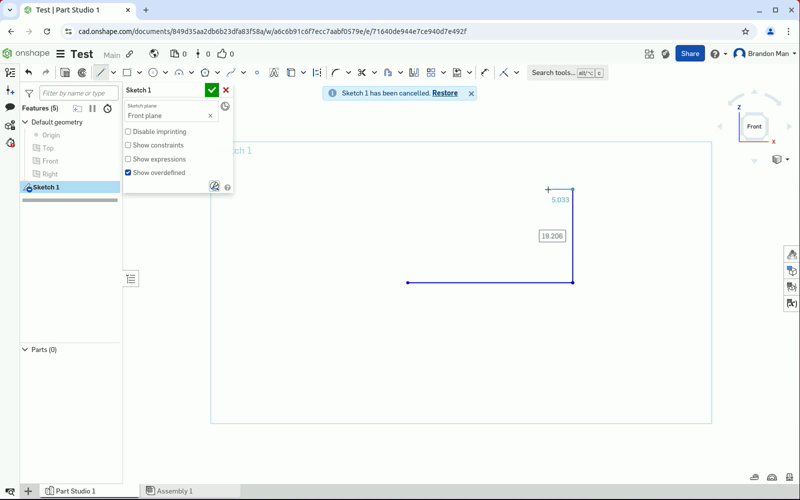
mouse_move(548, 258)
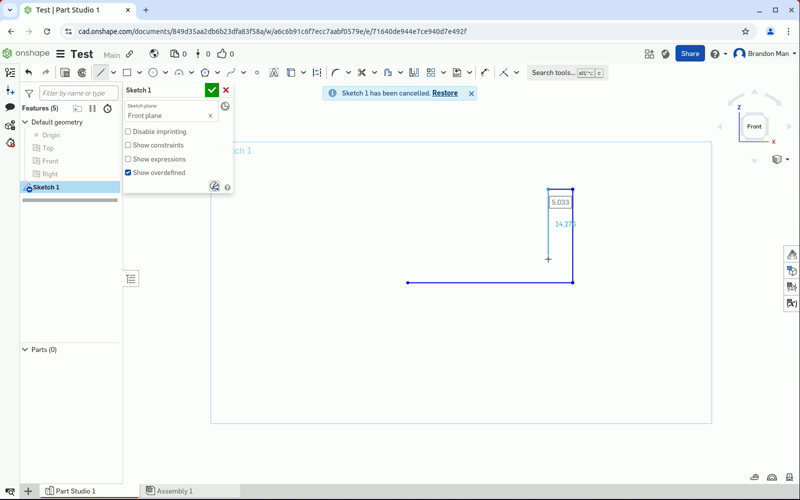
click(548, 258)
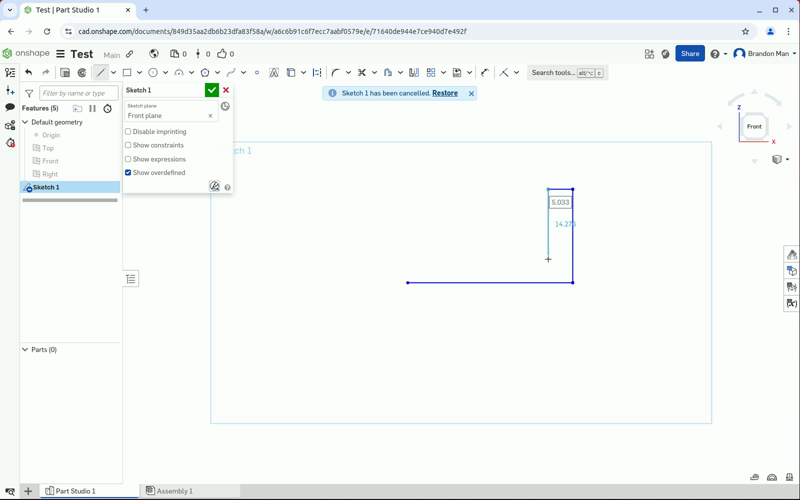
key_up(shift)
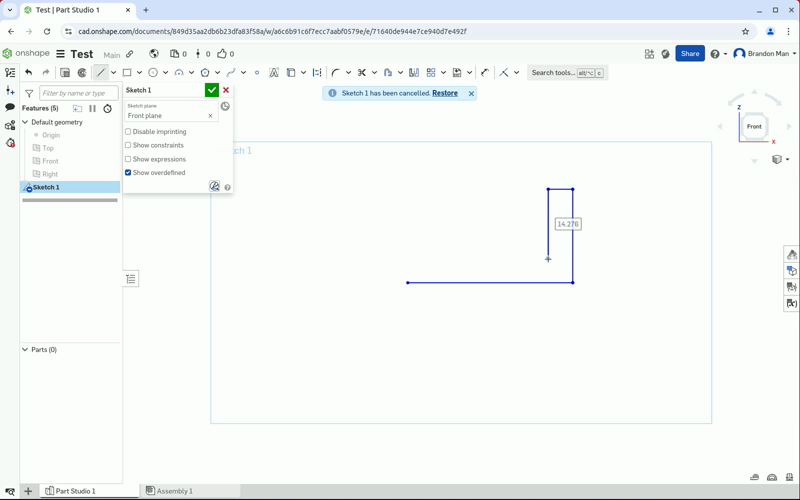
key_down(shift)
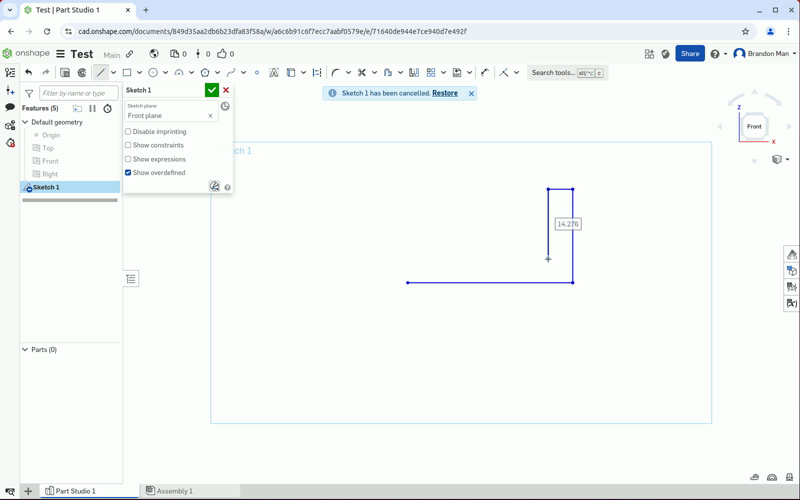
mouse_move(432, 258)
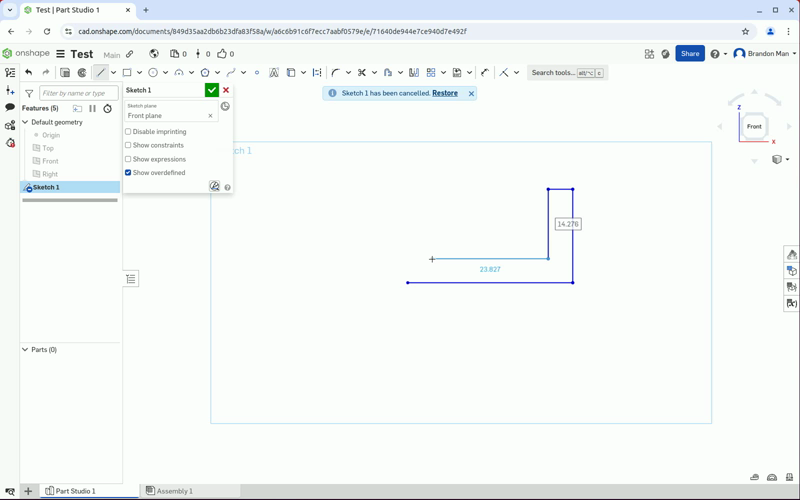
click(432, 258)
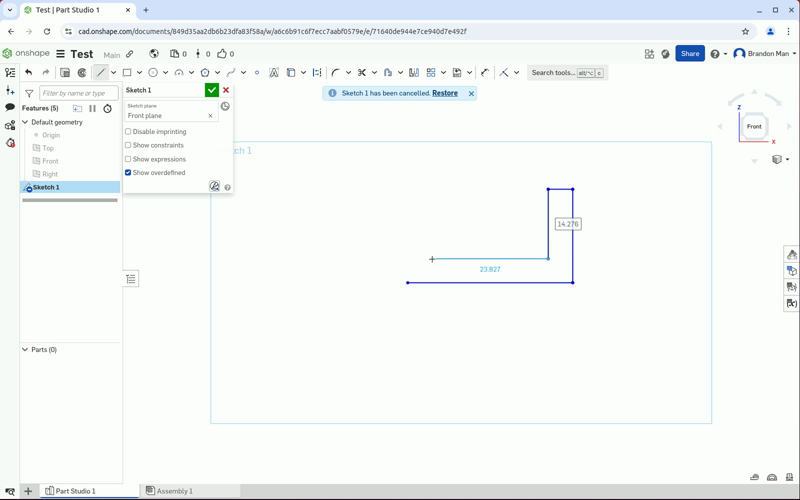
key_up(shift)
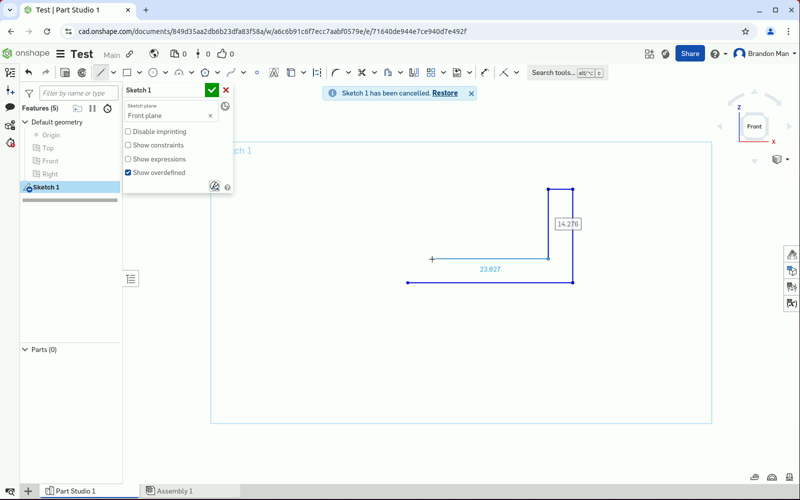
key_down(shift)
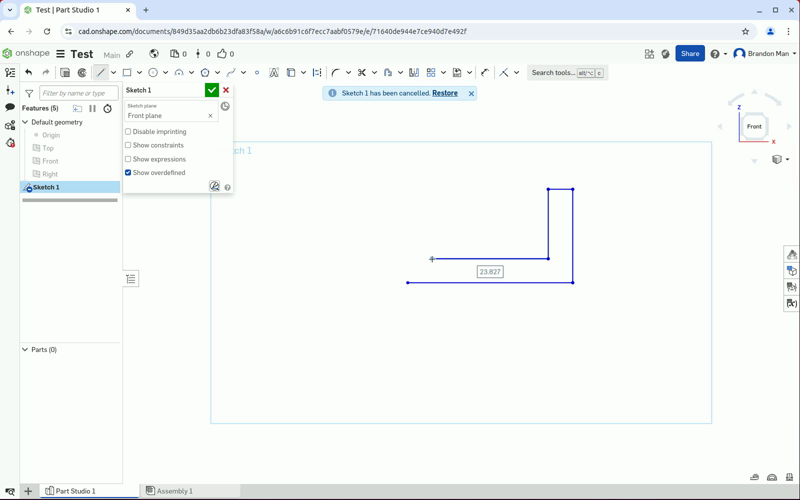
mouse_move(432, 189)
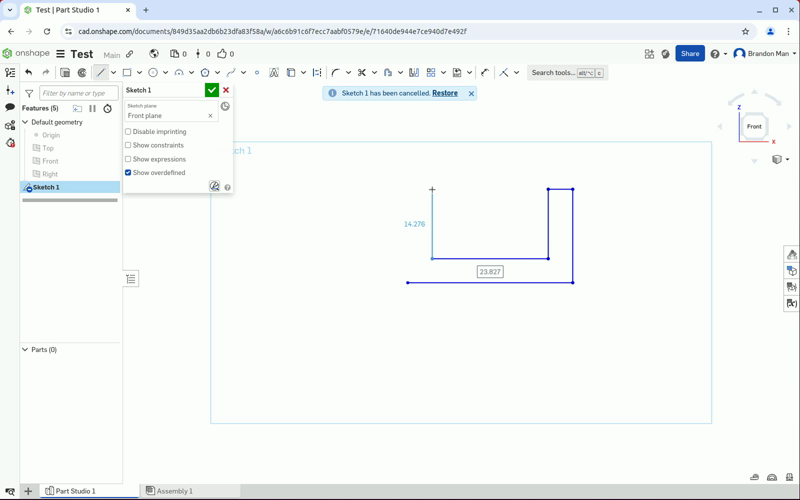
click(432, 189)
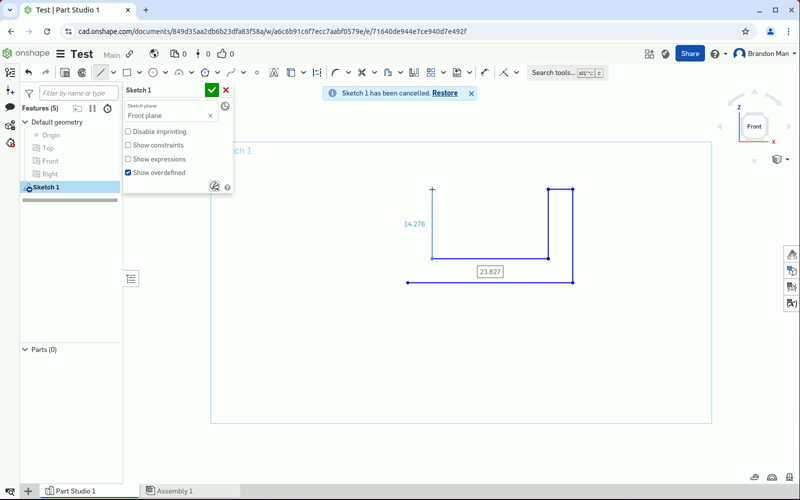
key_up(shift)
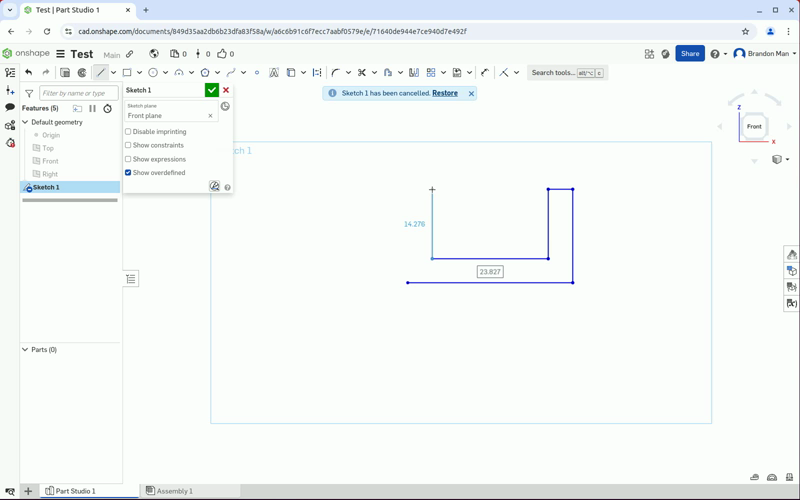
key_down(shift)
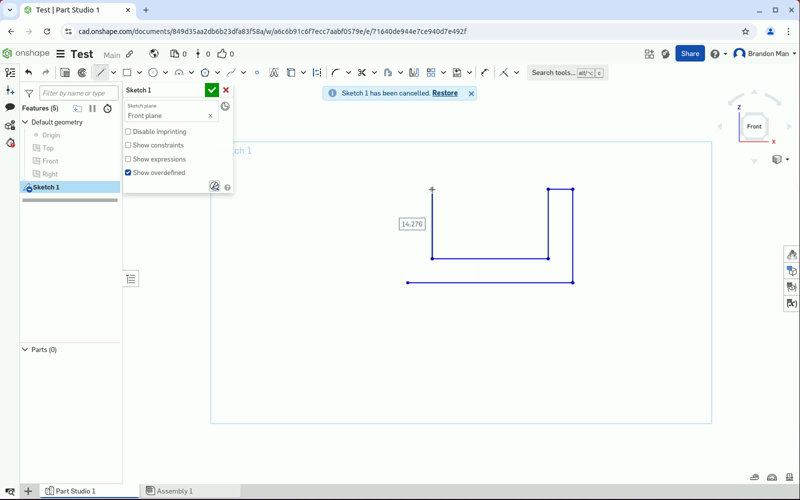
mouse_move(462, 189)
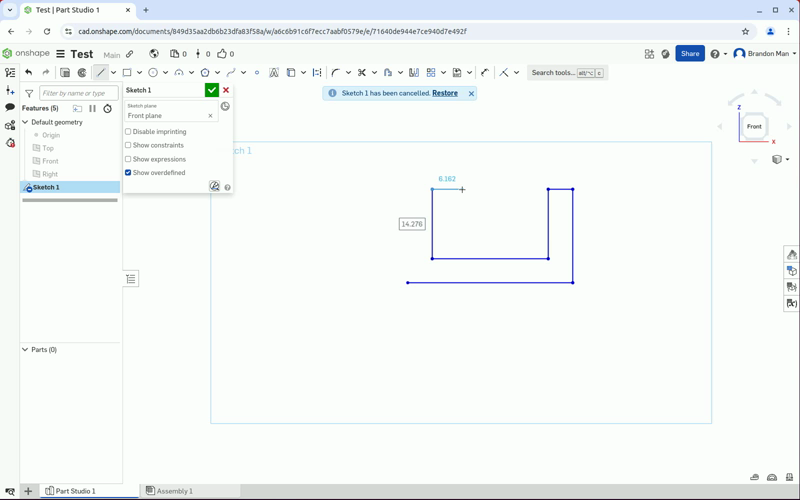
mouse_move(407, 189)
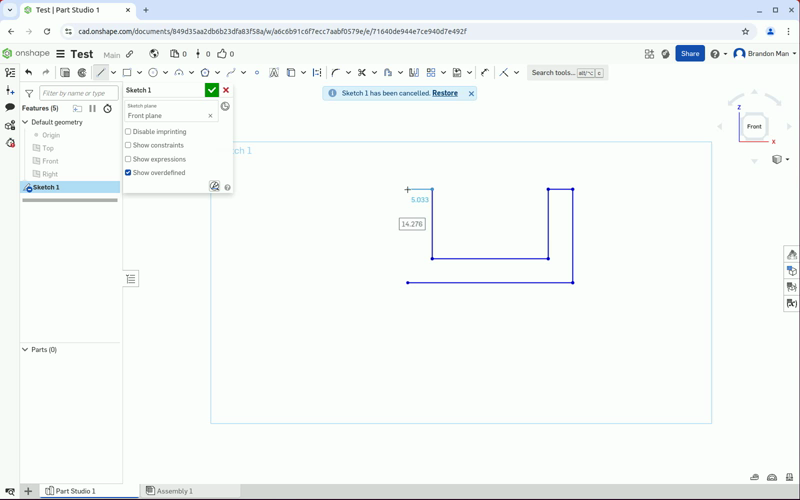
click(407, 189)
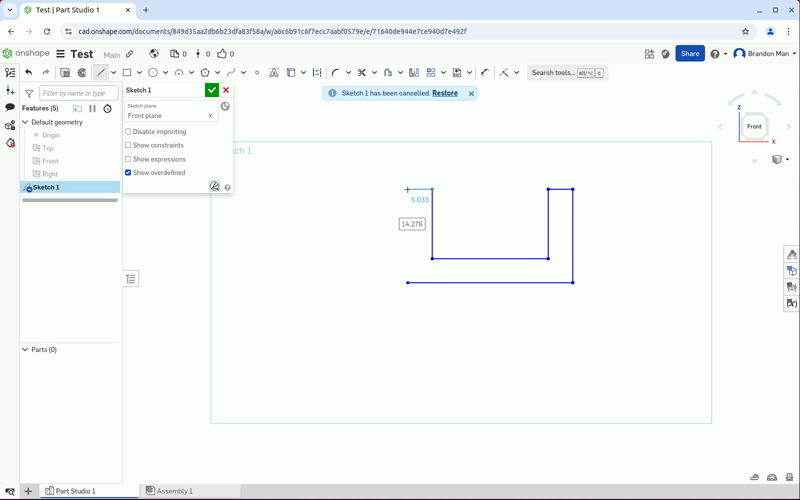
key_up(shift)
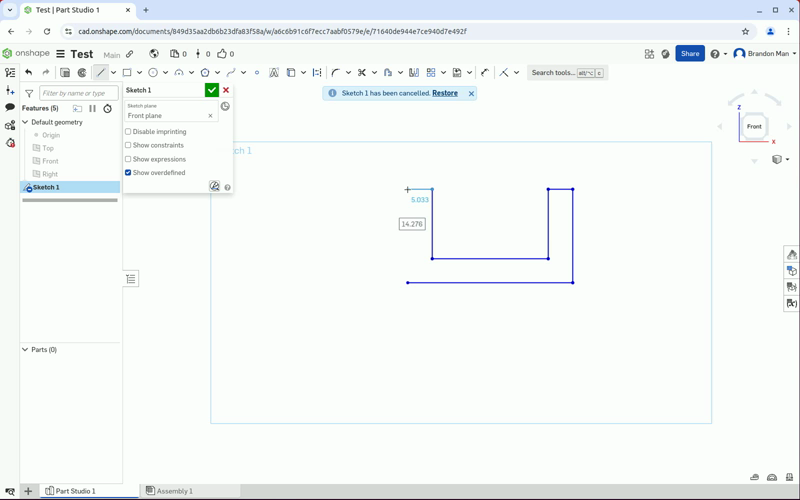
key_down(shift)
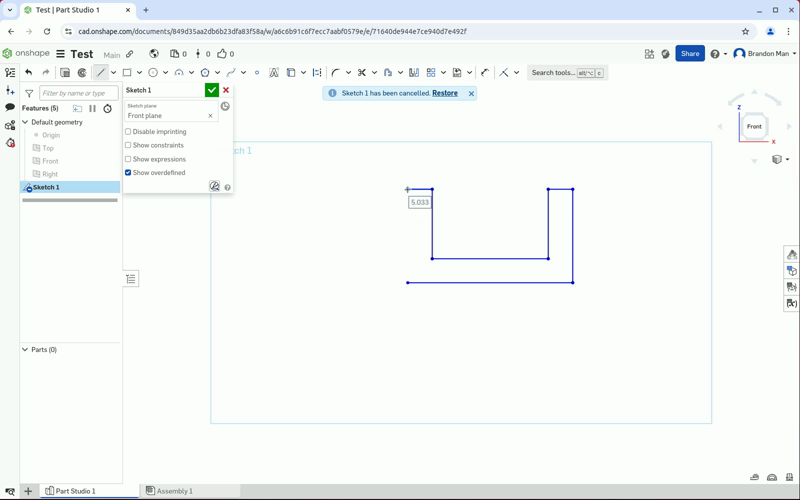
mouse_move(407, 282)
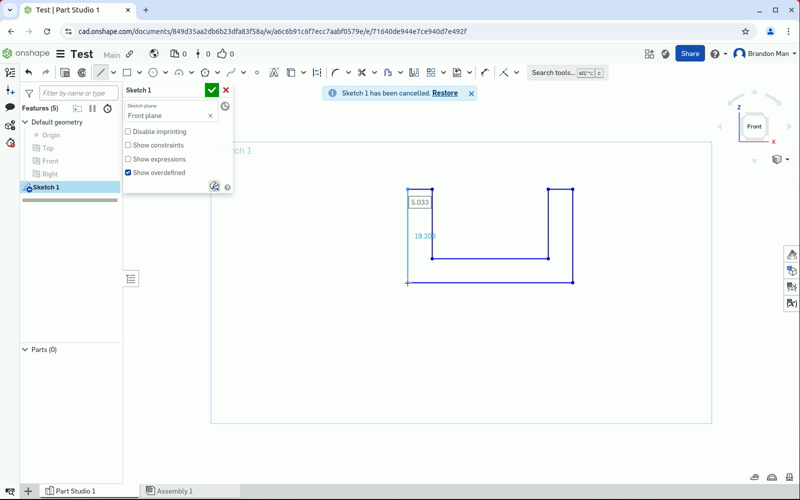
key_up(shift)
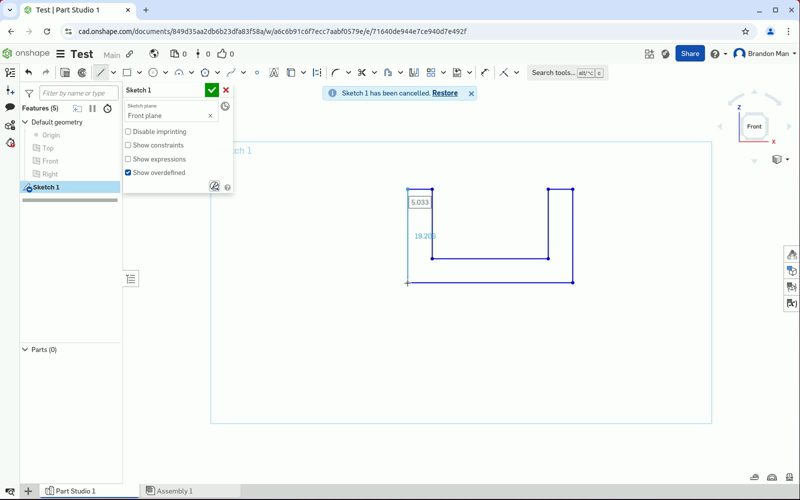
click(407, 282)
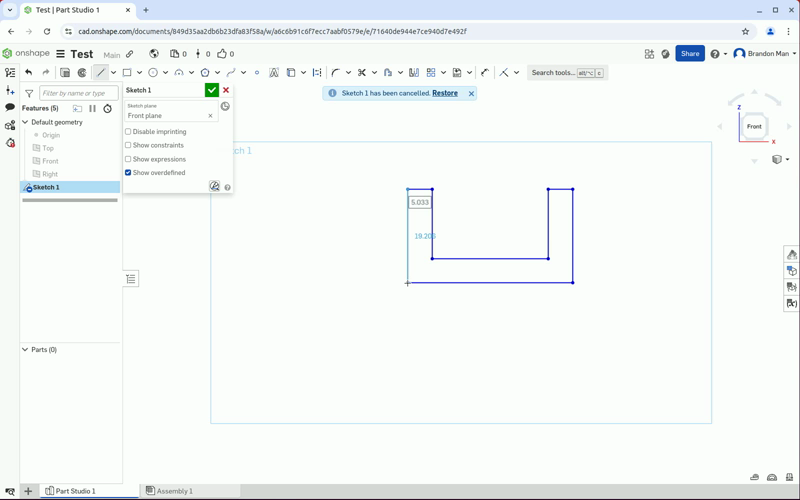
key(esc)
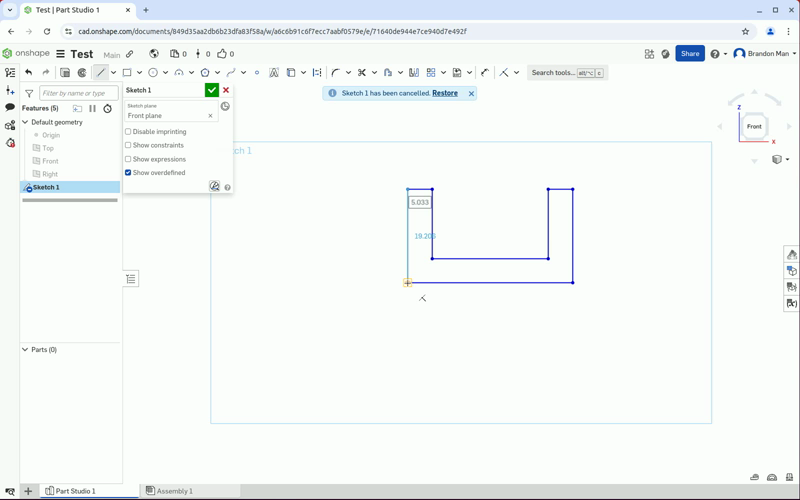
mouse_move(415, 260)
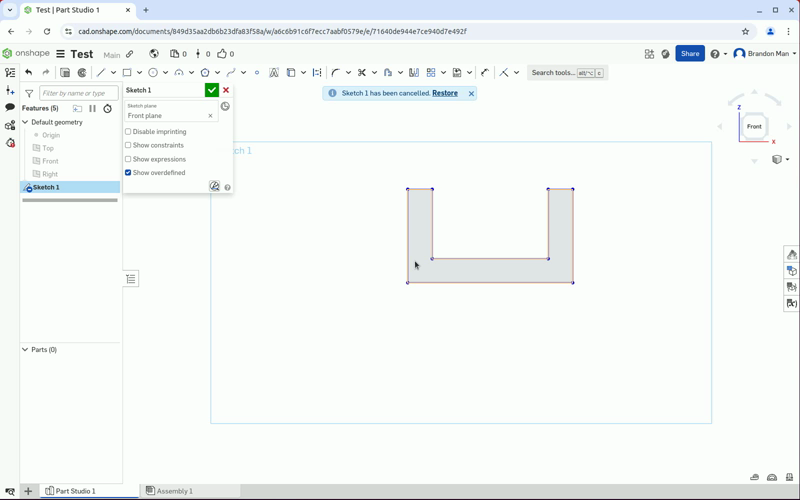
click(415, 260)
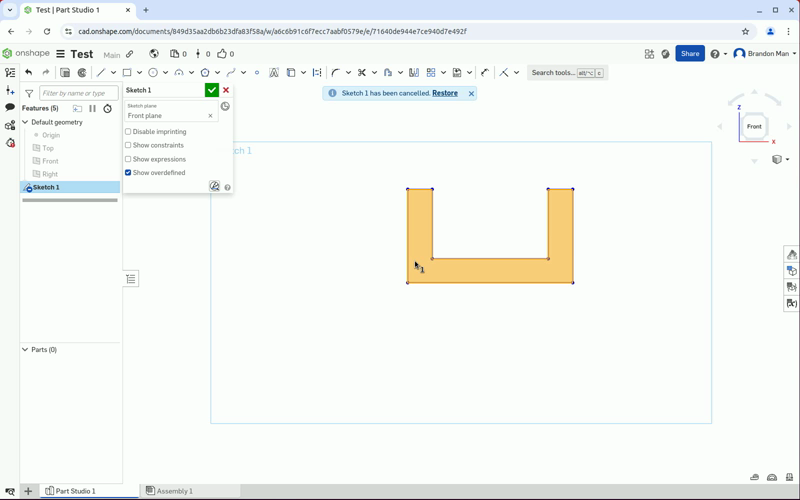
mouse_move(73, 352)
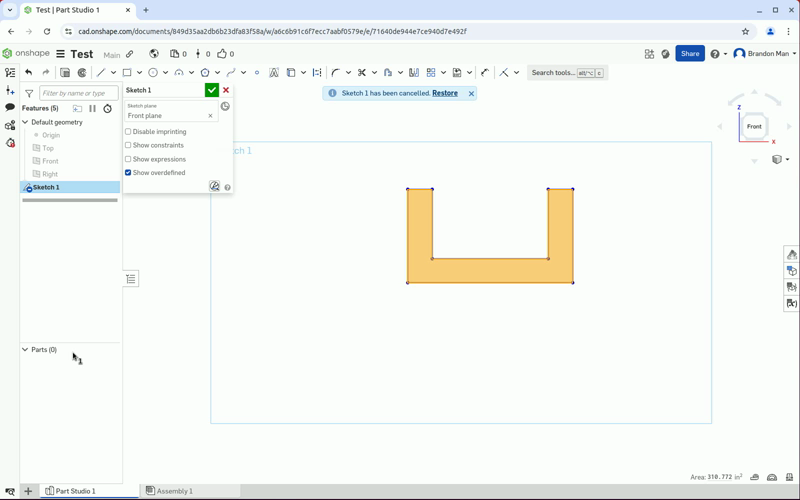
key(shift+y)
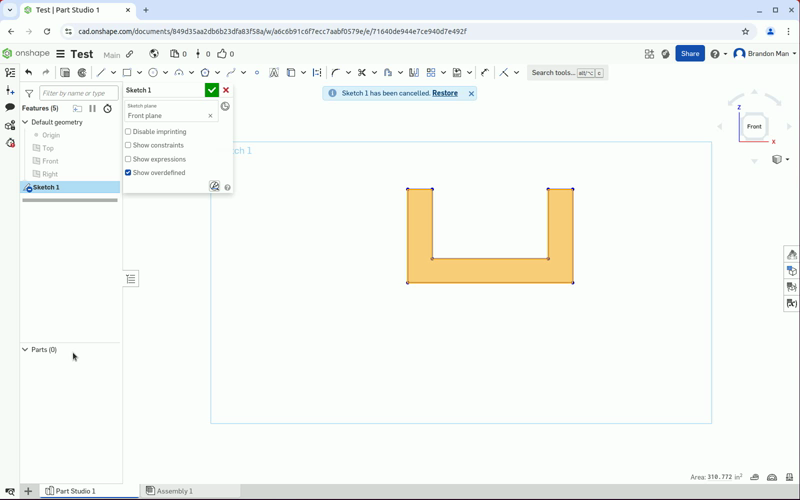
key(shift+e)
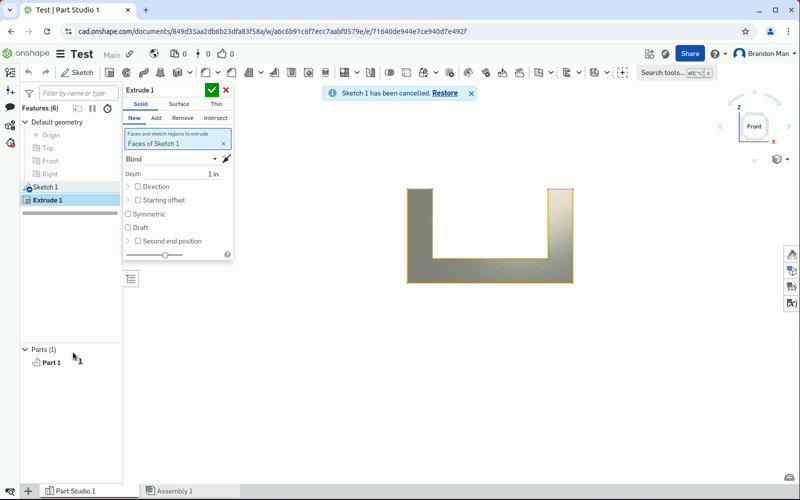
mouse_move(143, 106)
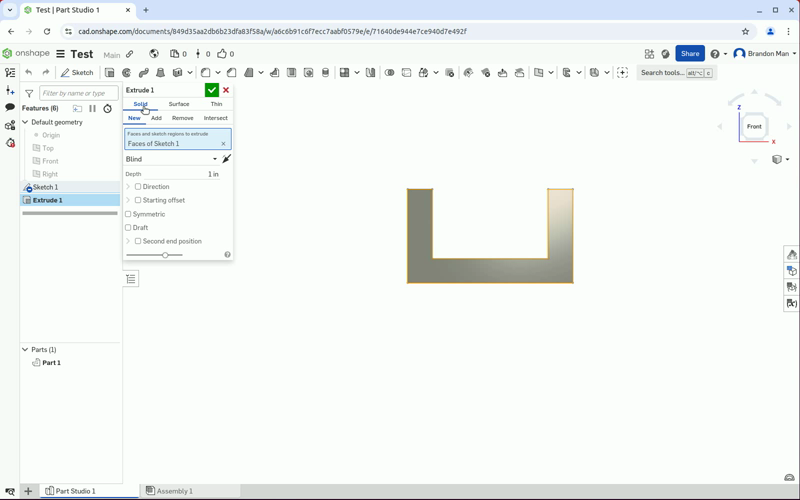
click(143, 106)
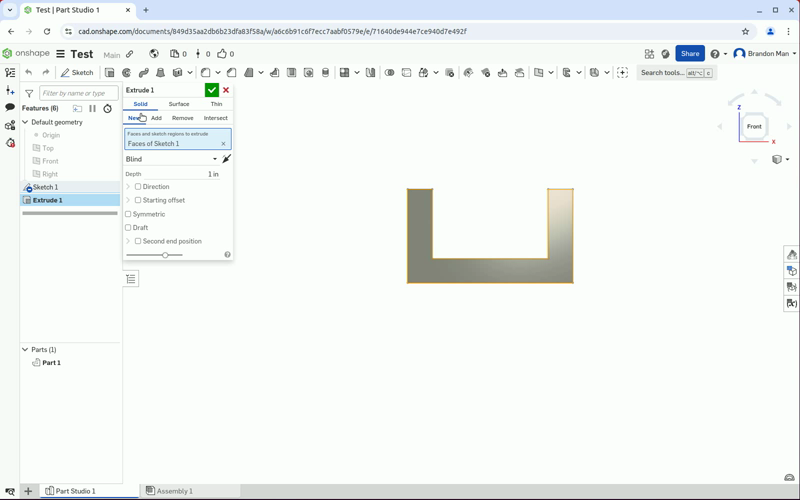
mouse_move(137, 120)
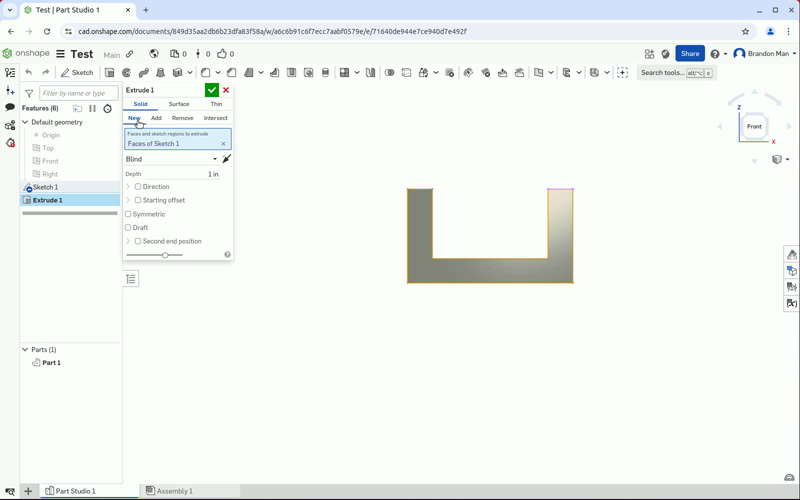
click(137, 120)
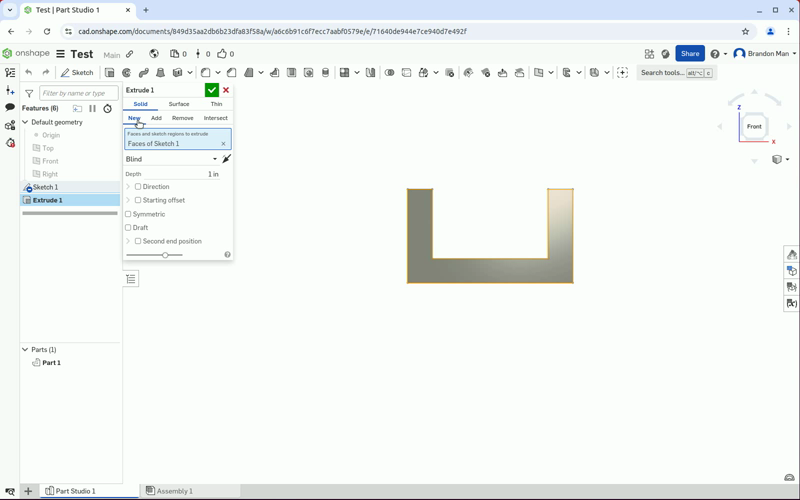
key(tab, 4)
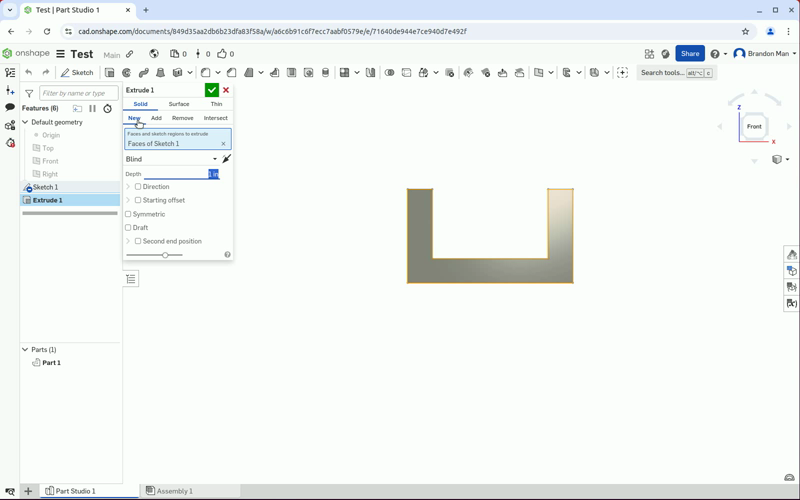
text(19.257)
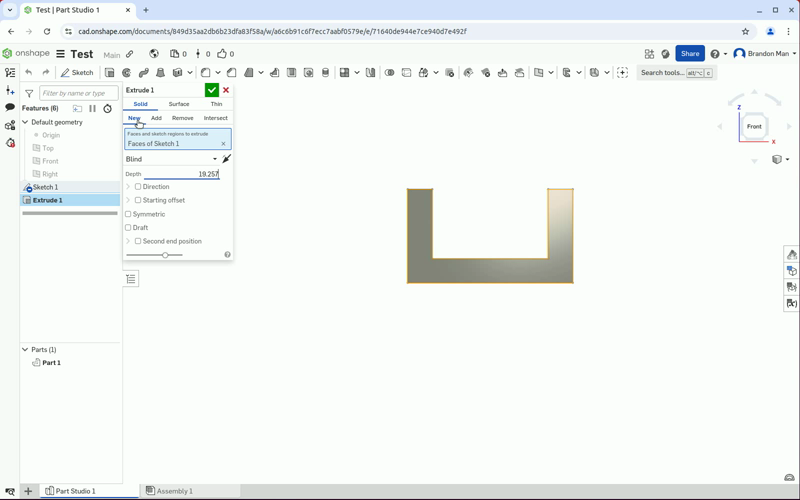
key(enter)
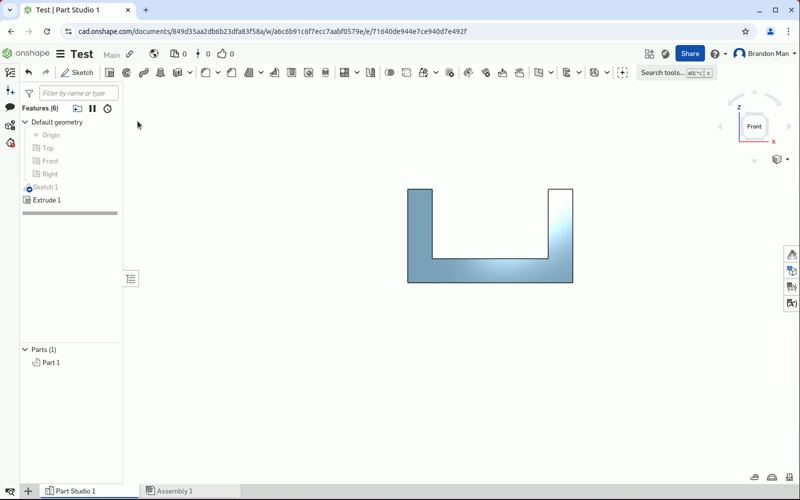
key(shift+h)
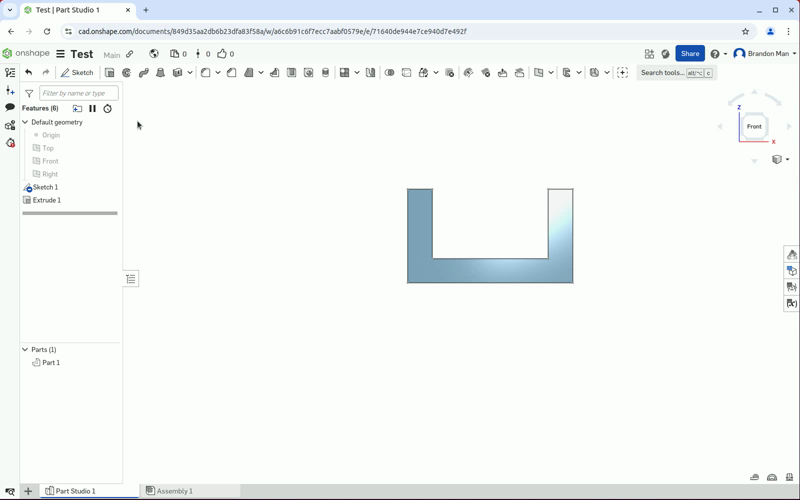
key(shift+h)
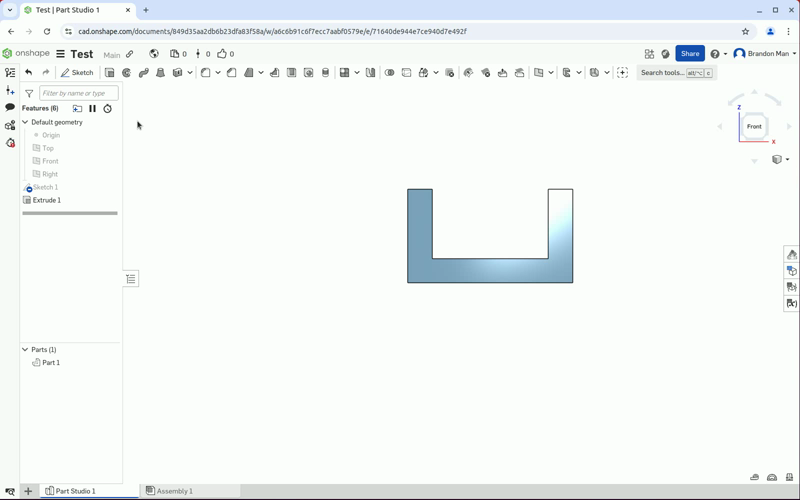
mouse_move(73, 189)
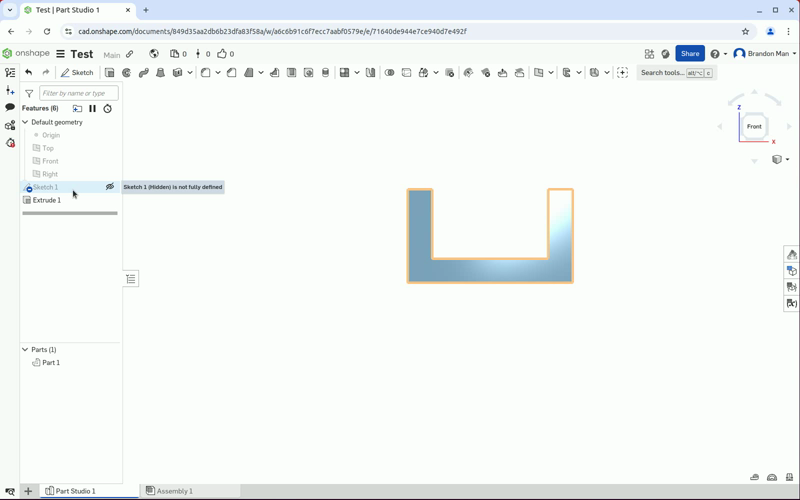
click(73, 189)
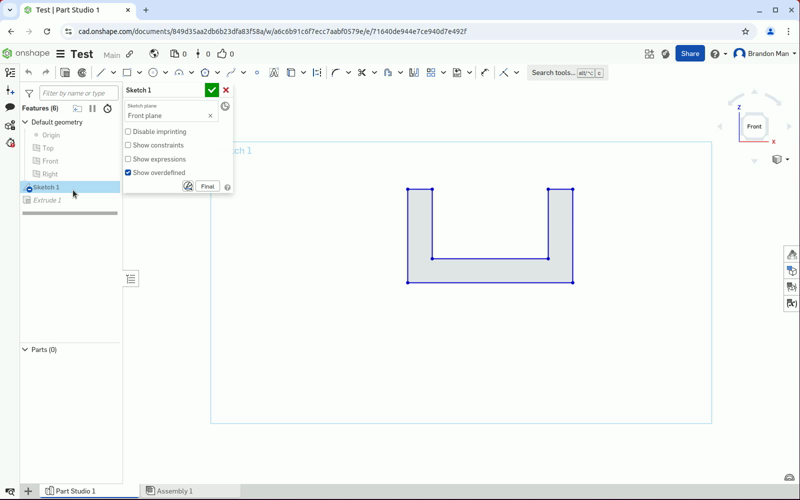
mouse_move(229, 92)
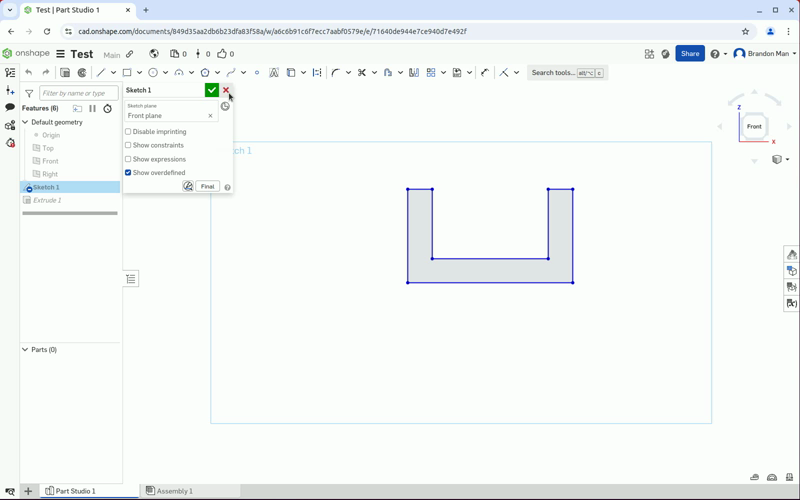
click(229, 92)
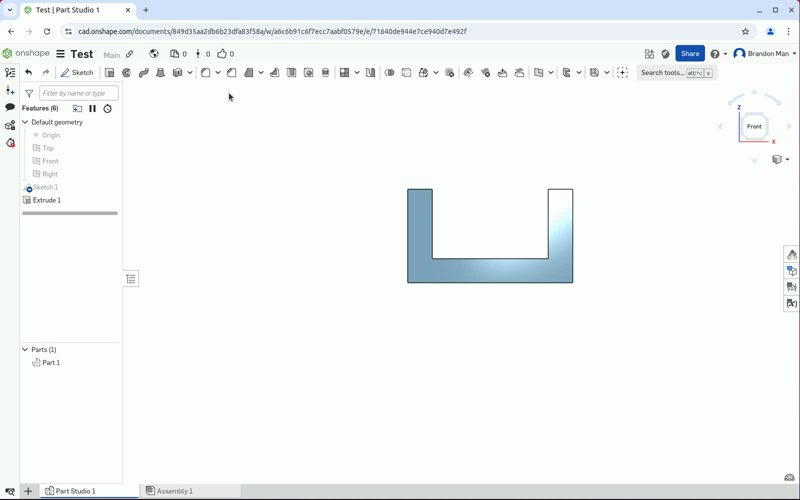
mouse_move(73, 352)
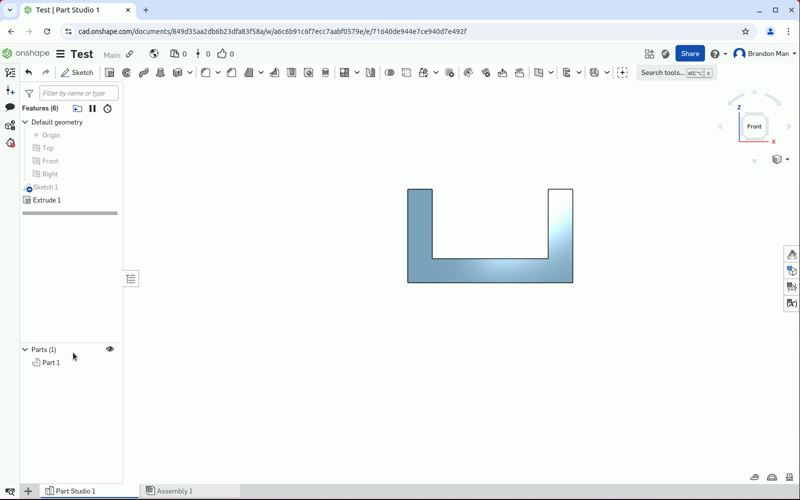
key(y)
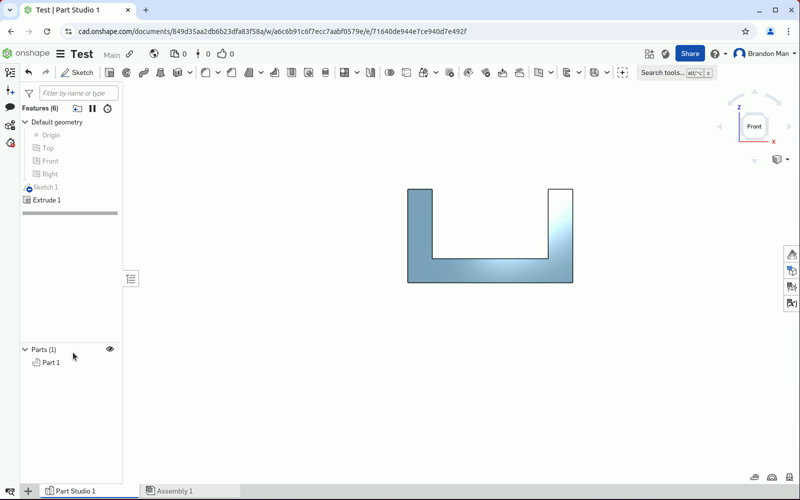
key(shift+p)
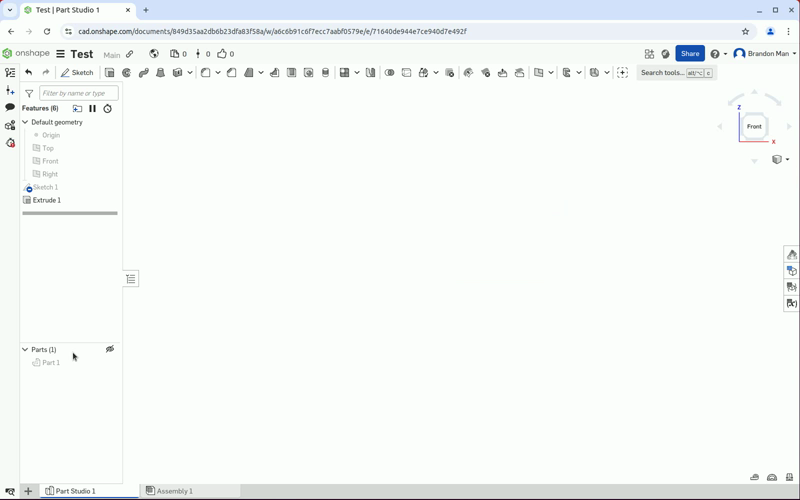
key(space)
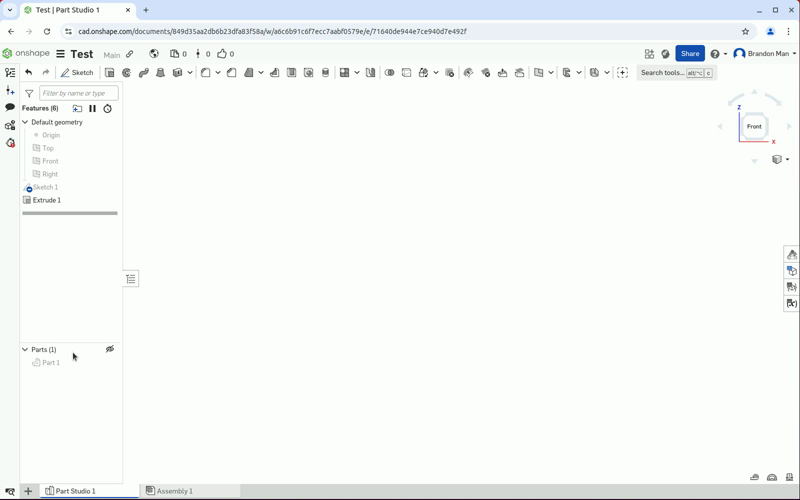
key_down(shift)
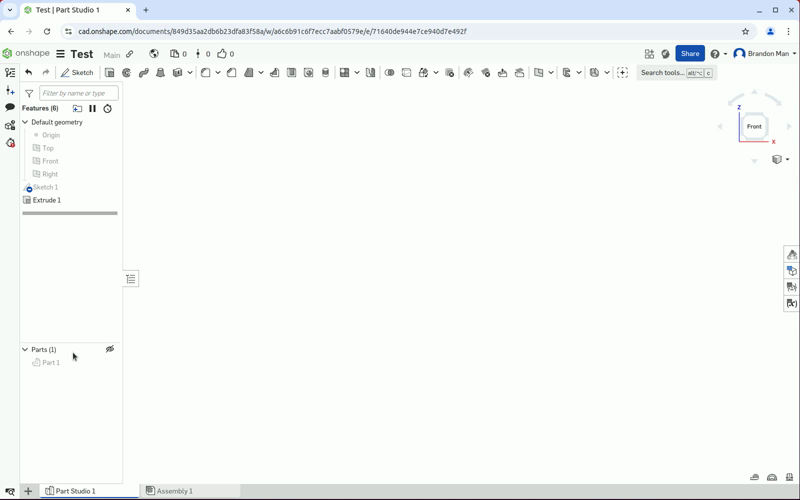
key(left)
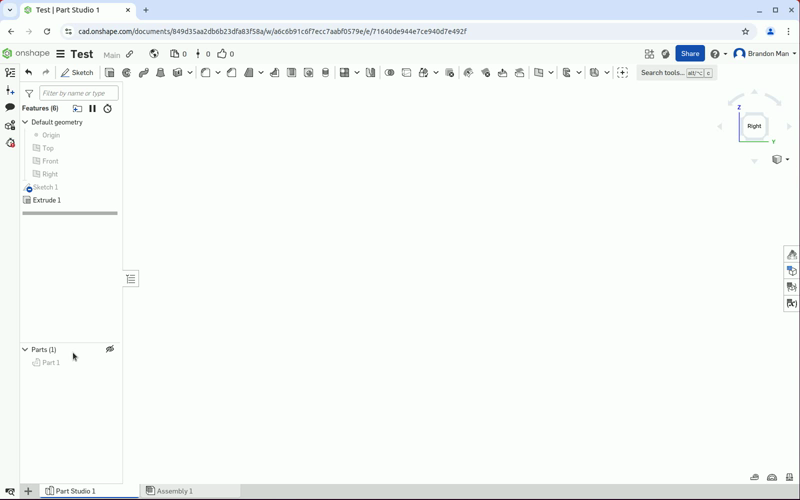
key_up(shift)
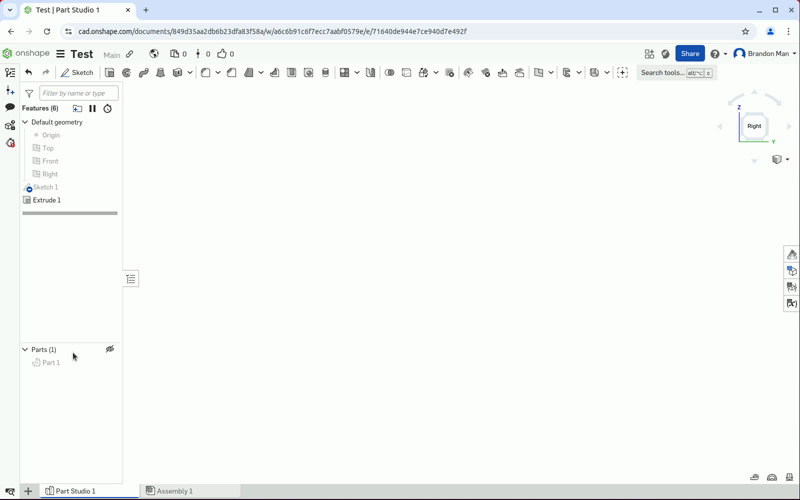
mouse_move(73, 352)
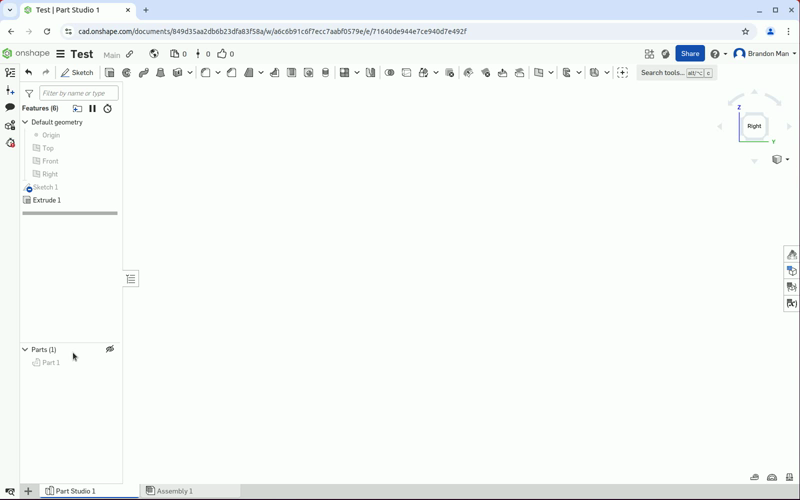
key(shift+y)
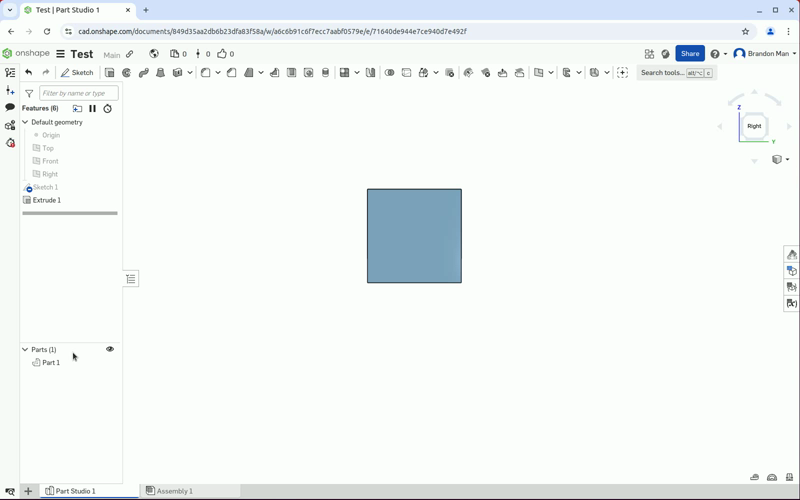
mouse_move(541, 75)
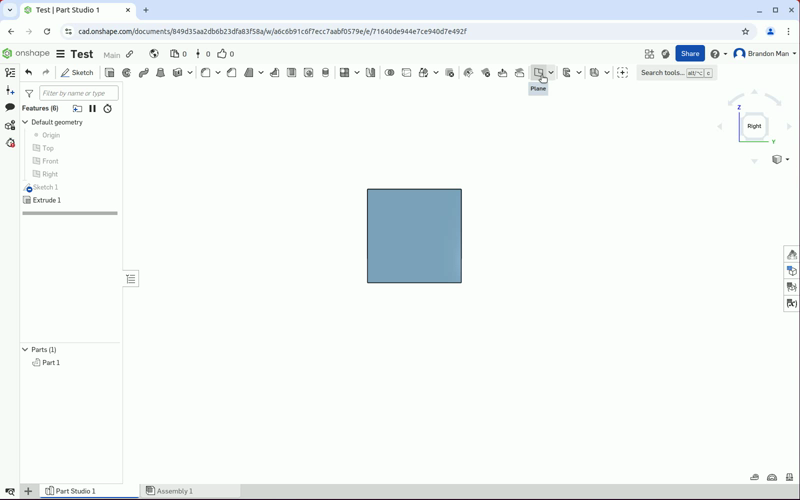
click(541, 75)
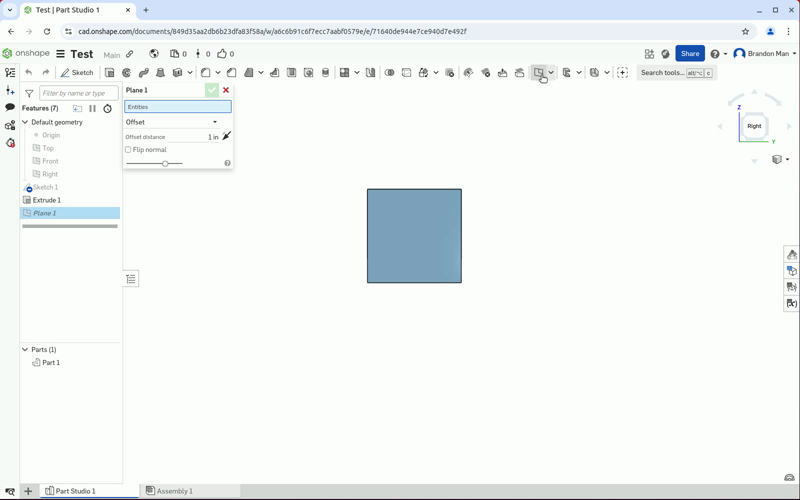
mouse_move(73, 176)
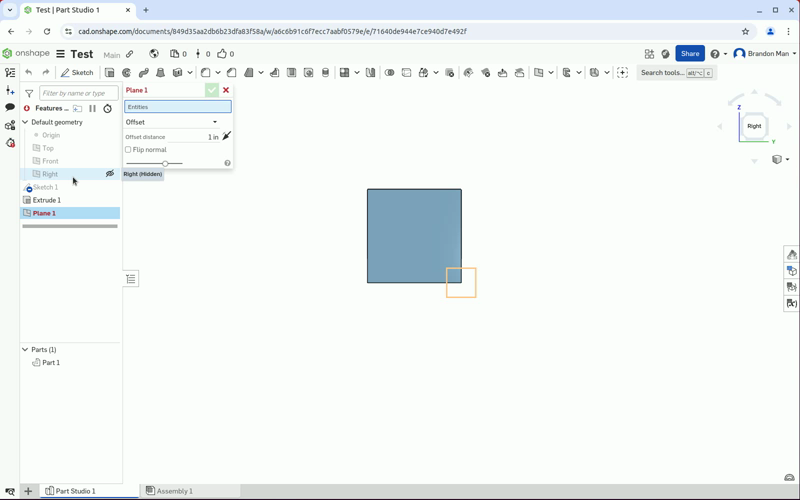
click(73, 176)
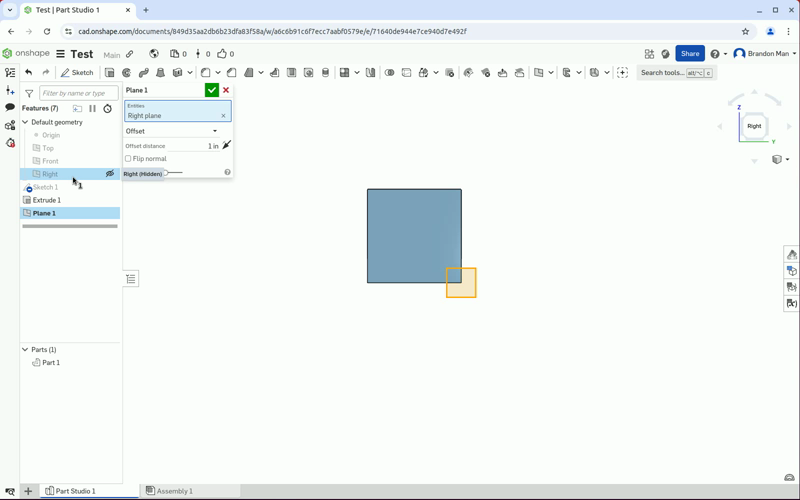
key(tab, 2)
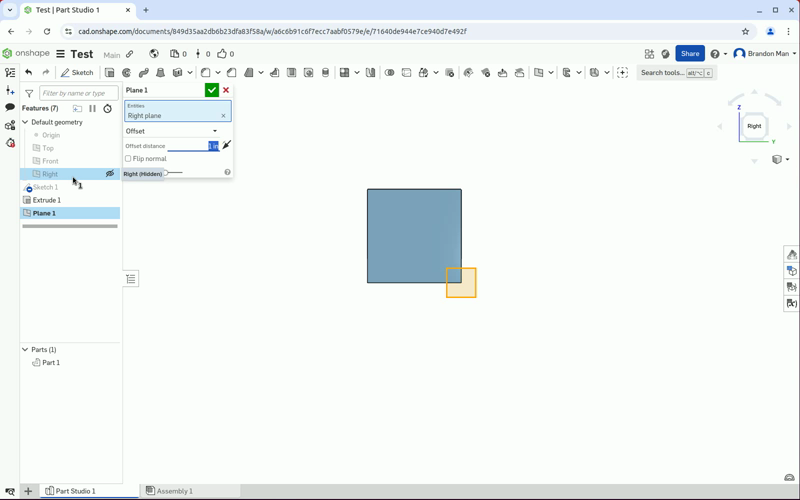
text(23.108)
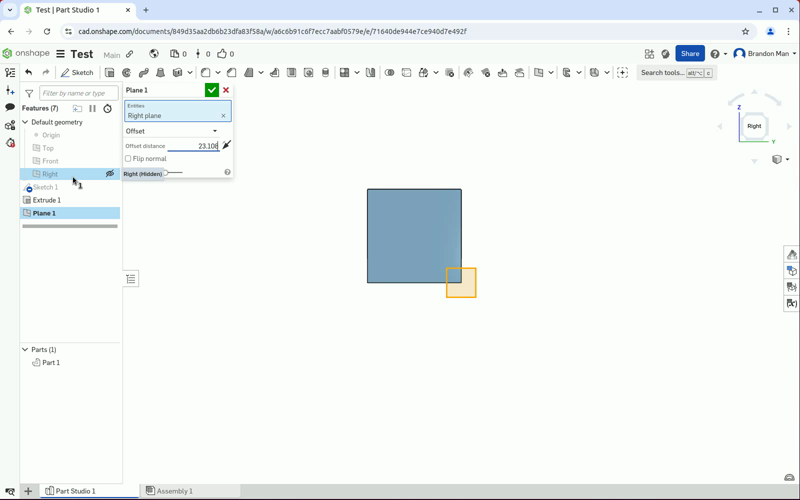
key(enter, 2)
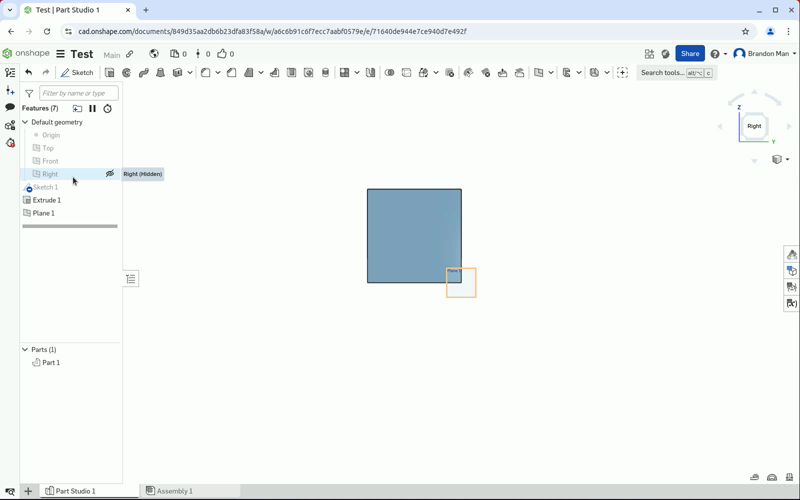
key(shift+s)
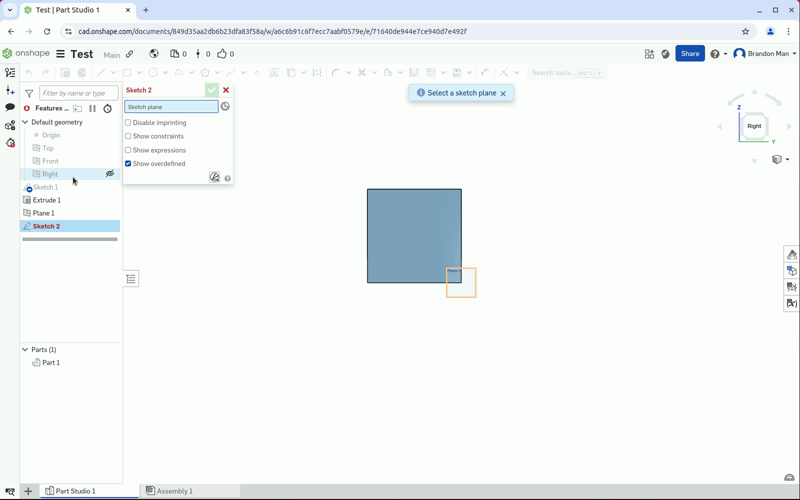
mouse_move(73, 215)
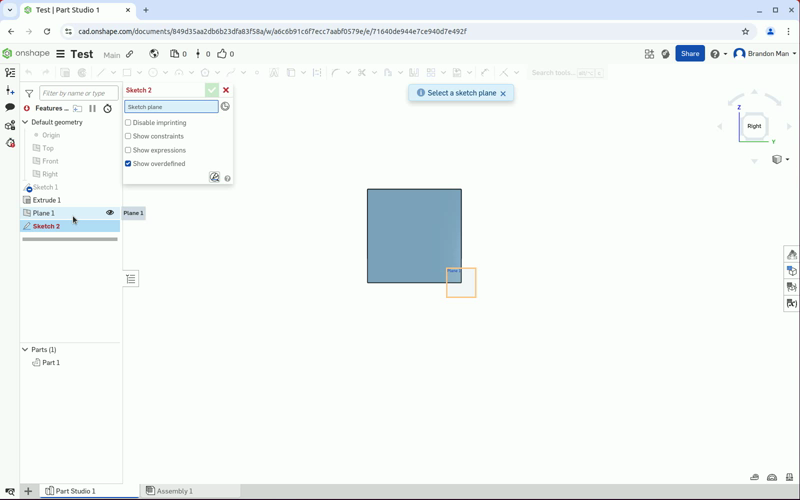
click(73, 215)
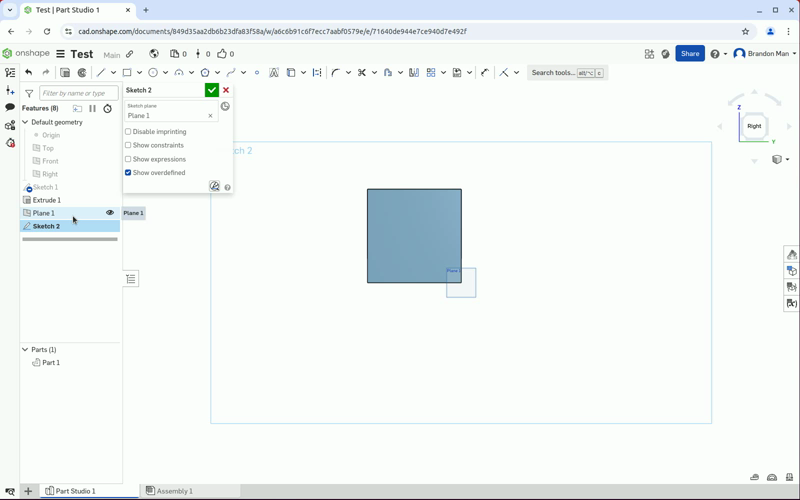
mouse_move(73, 352)
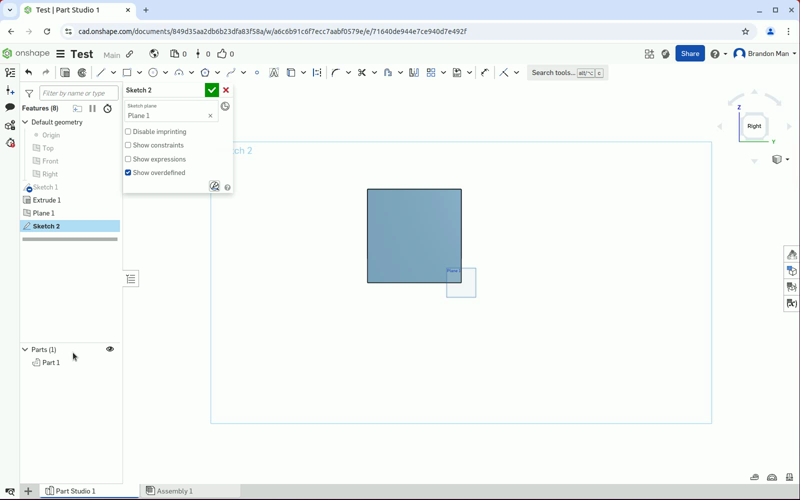
key(y)
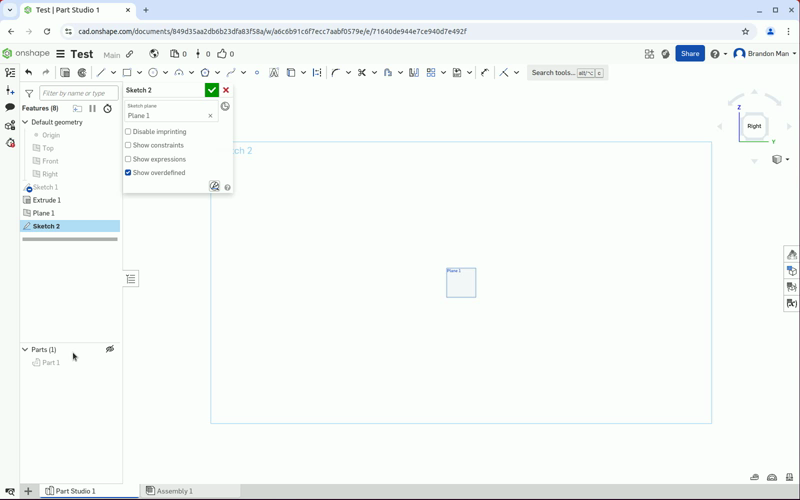
key(l)
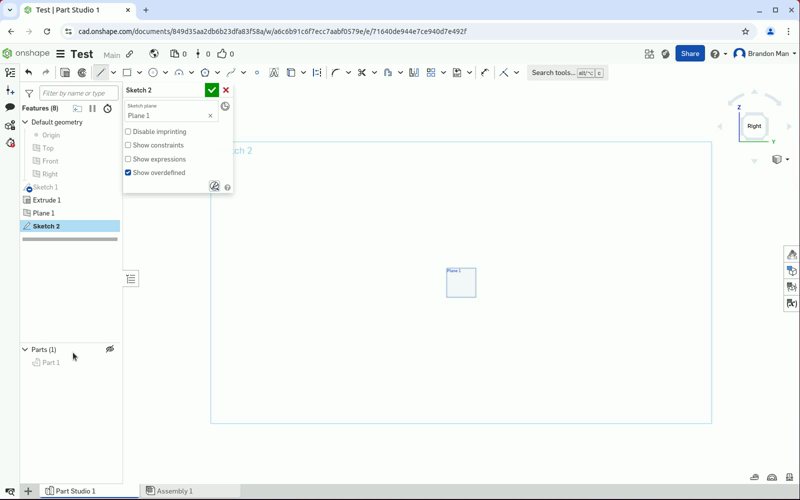
key_down(shift)
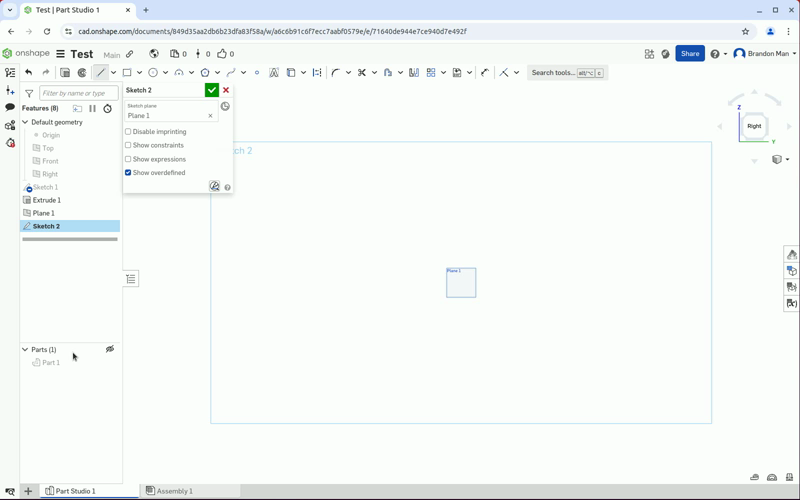
mouse_move(390, 250)
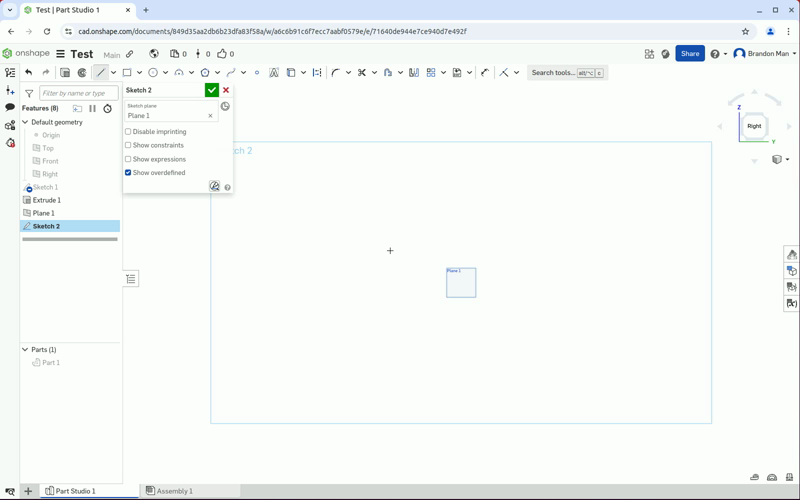
click(390, 250)
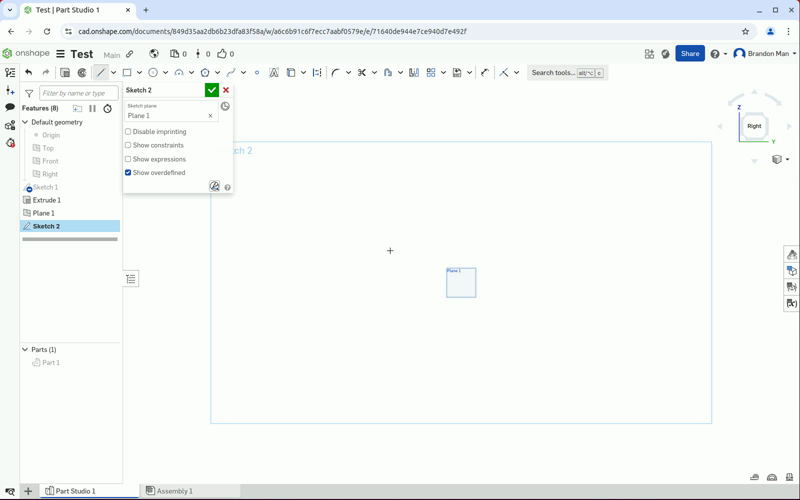
key_up(shift)
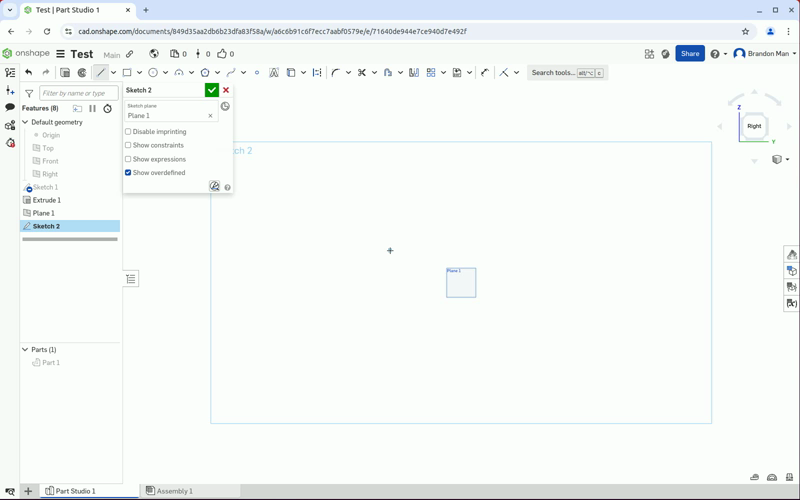
key_down(shift)
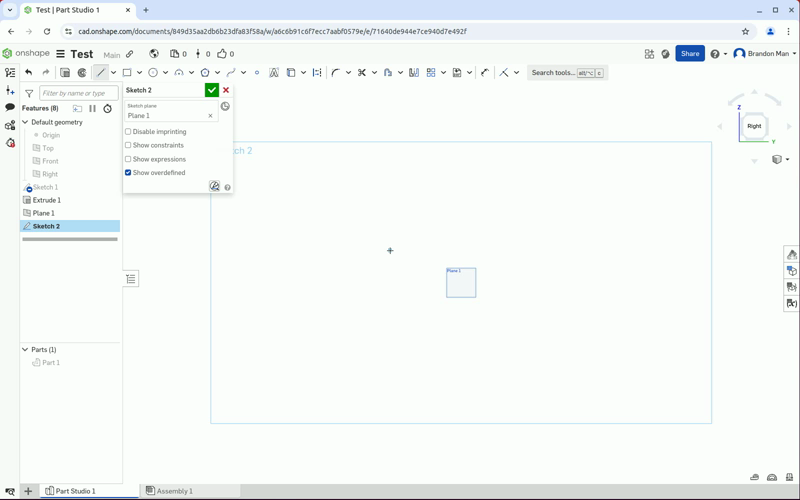
mouse_move(420, 250)
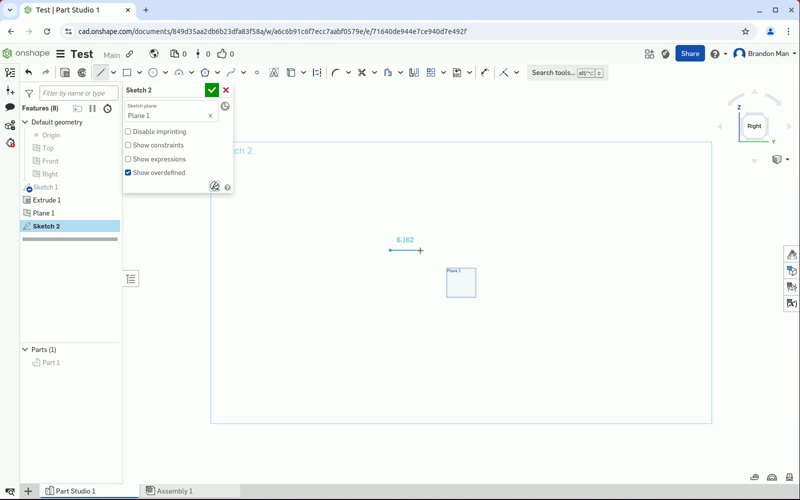
mouse_move(437, 250)
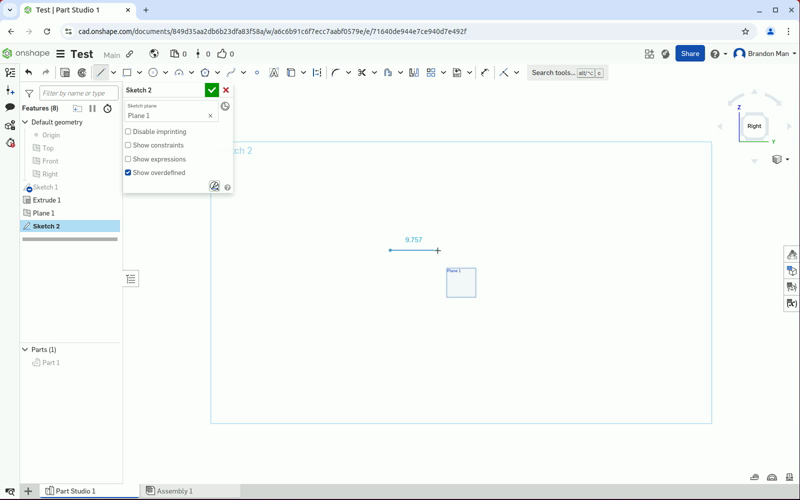
click(437, 250)
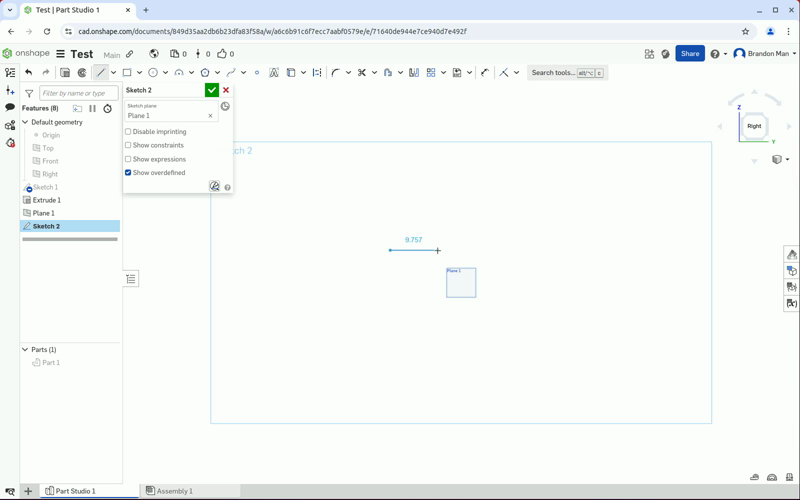
key_up(shift)
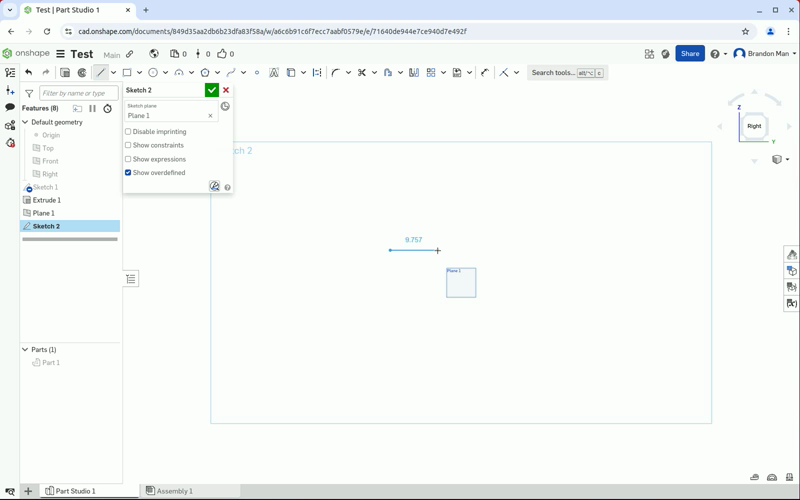
key_down(shift)
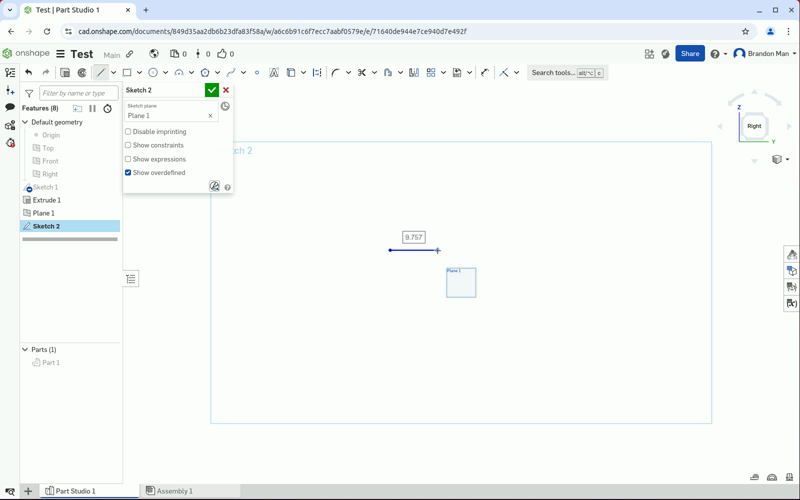
mouse_move(467, 250)
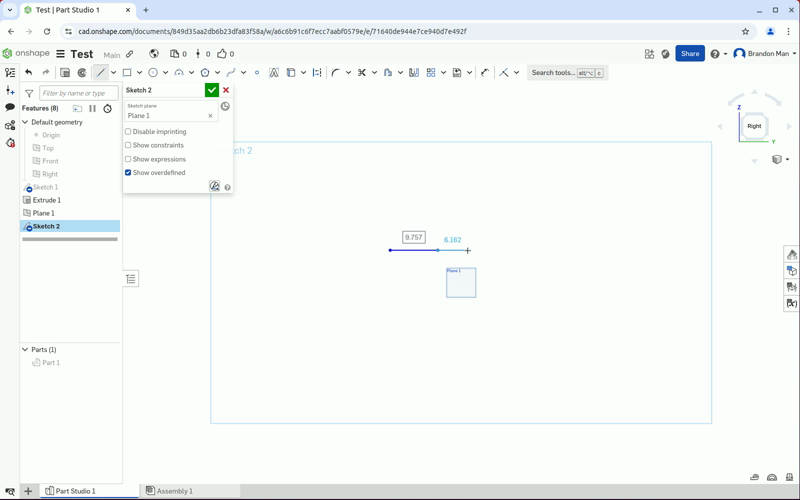
mouse_move(437, 202)
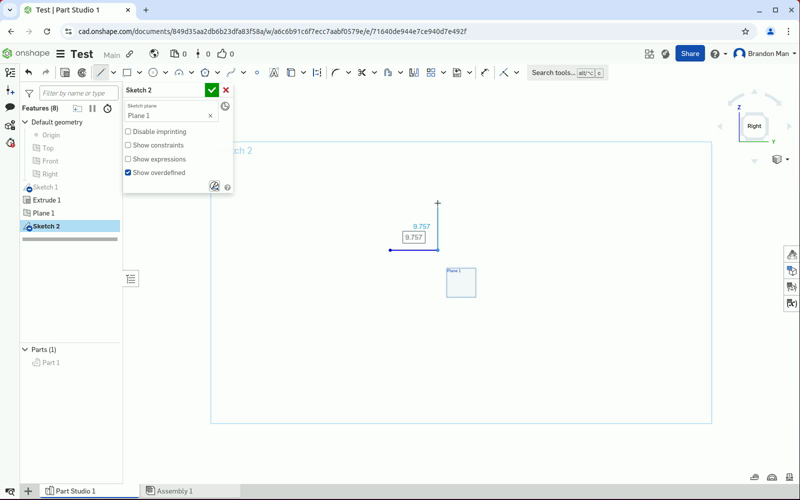
click(437, 202)
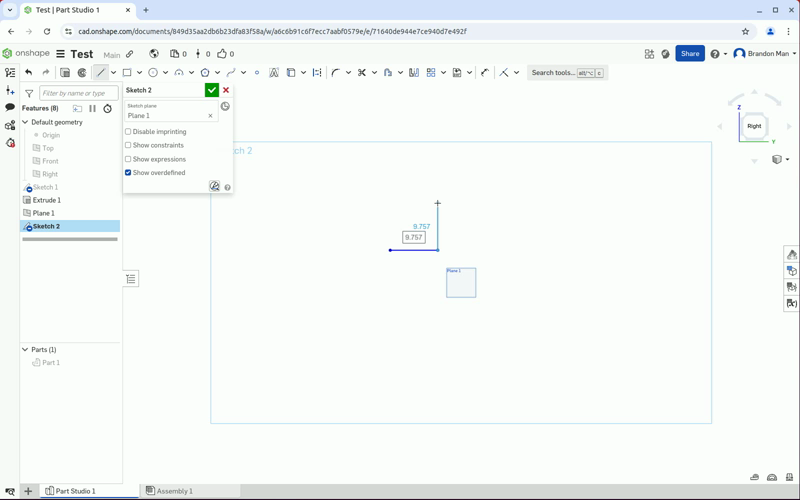
key_up(shift)
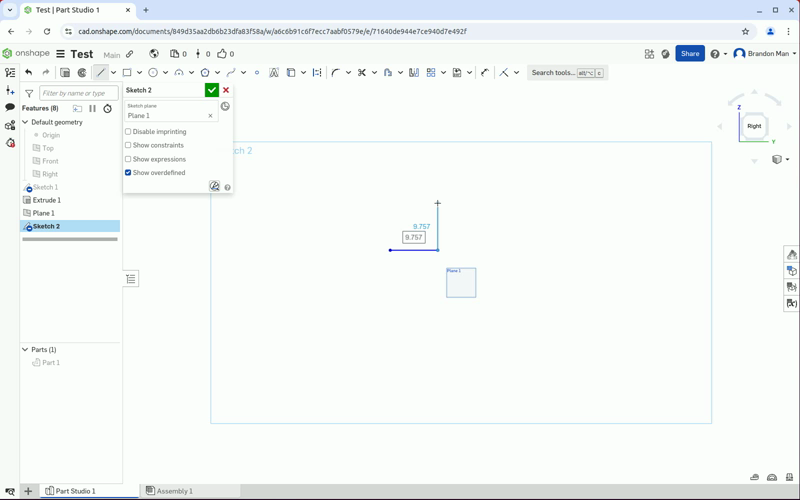
key_down(shift)
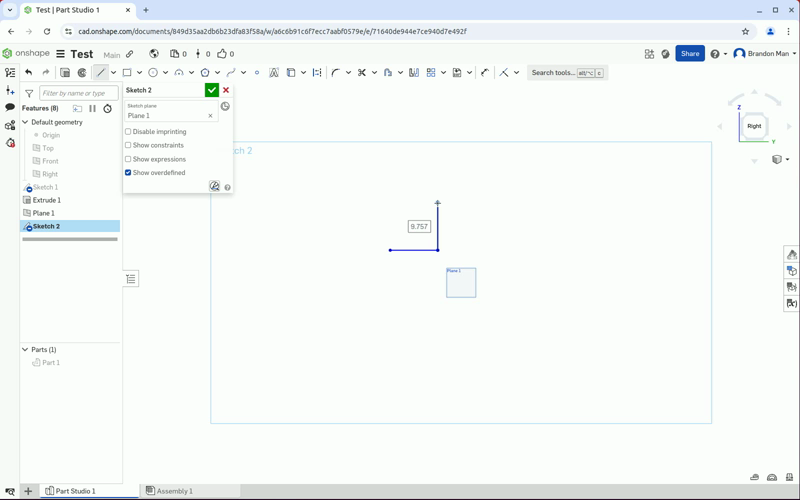
mouse_move(467, 202)
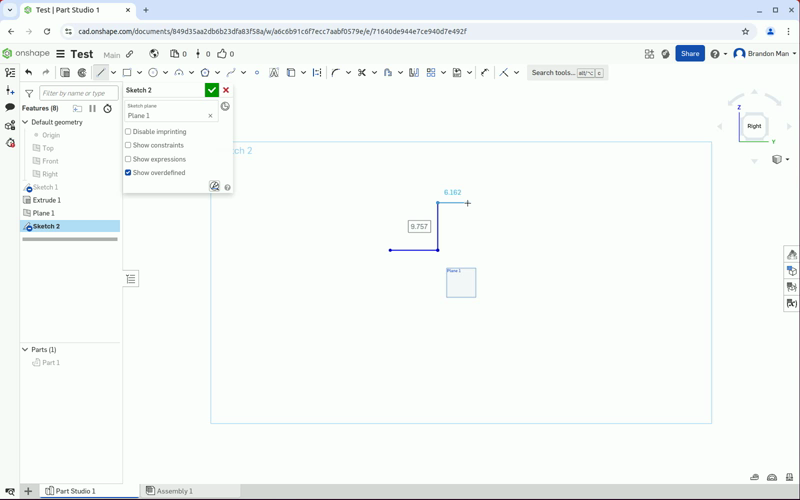
mouse_move(390, 202)
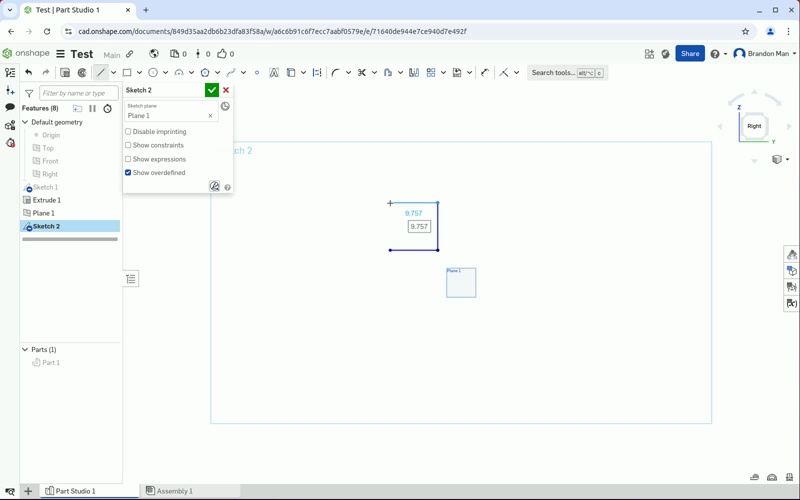
click(390, 202)
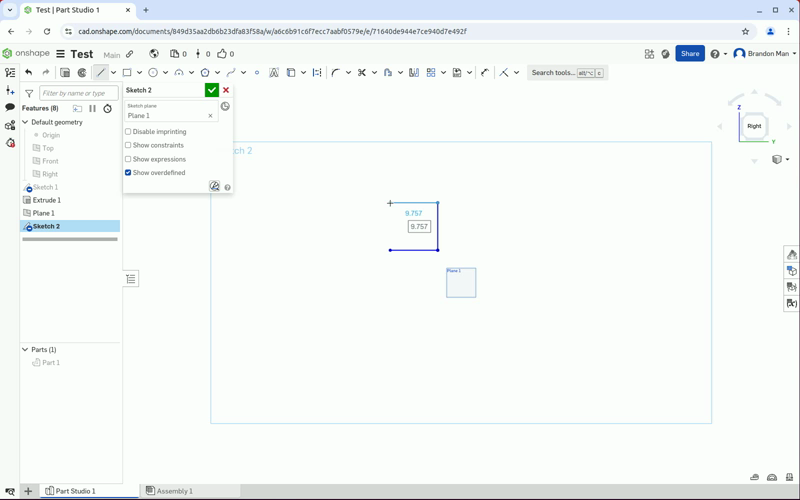
key_up(shift)
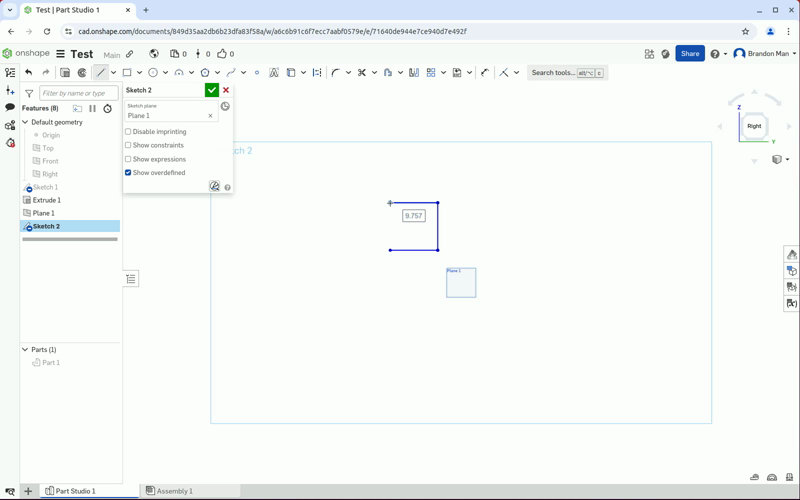
mouse_move(420, 202)
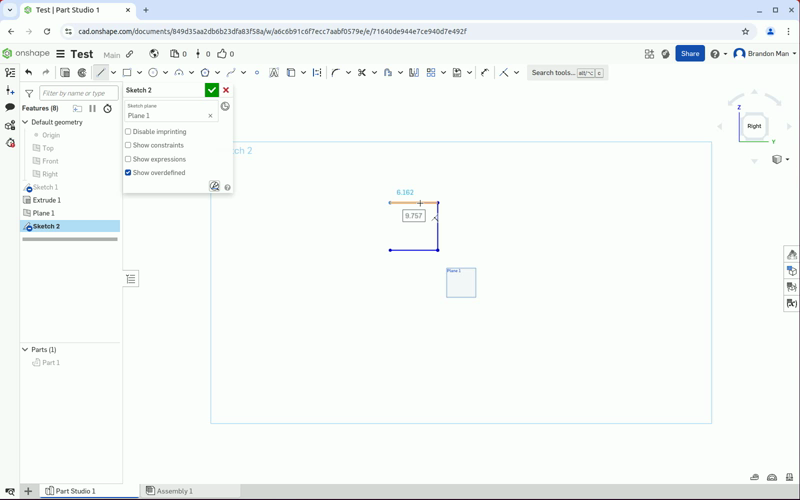
key_down(shift)
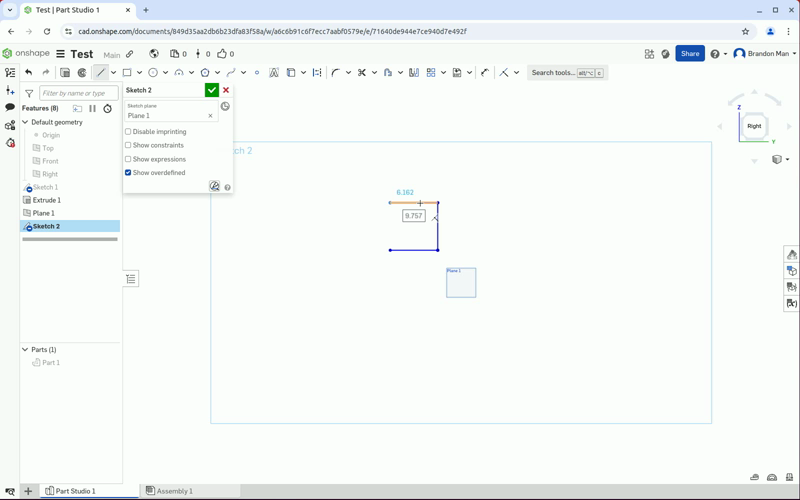
mouse_move(390, 250)
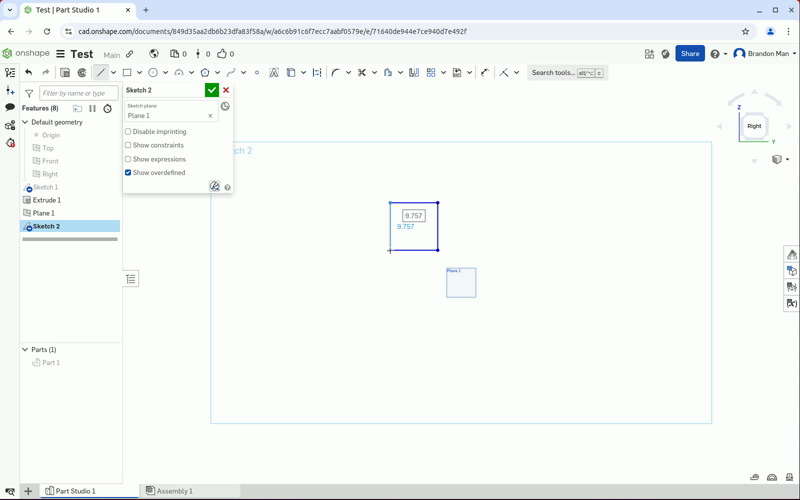
key_up(shift)
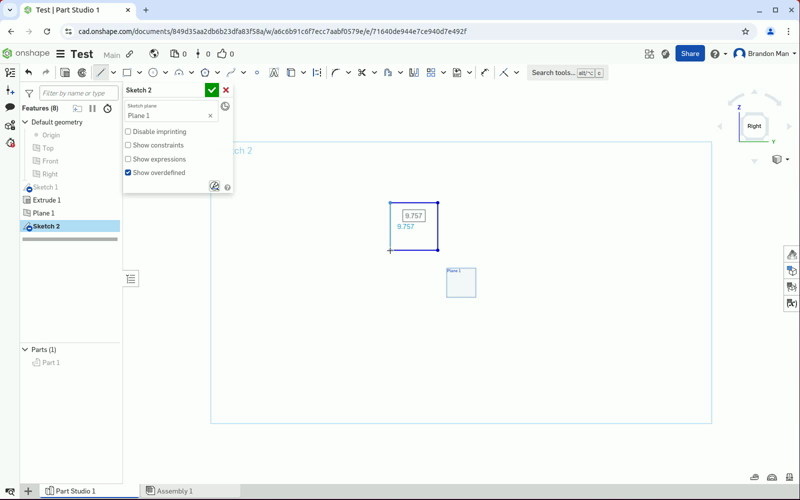
click(390, 250)
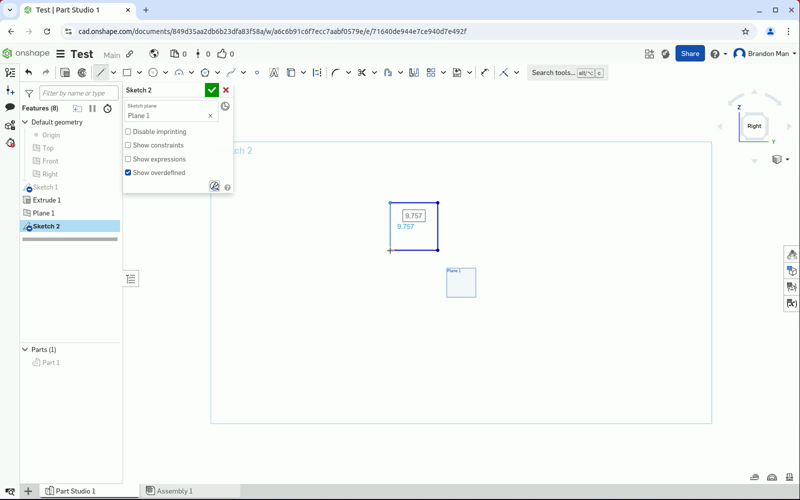
key(esc)
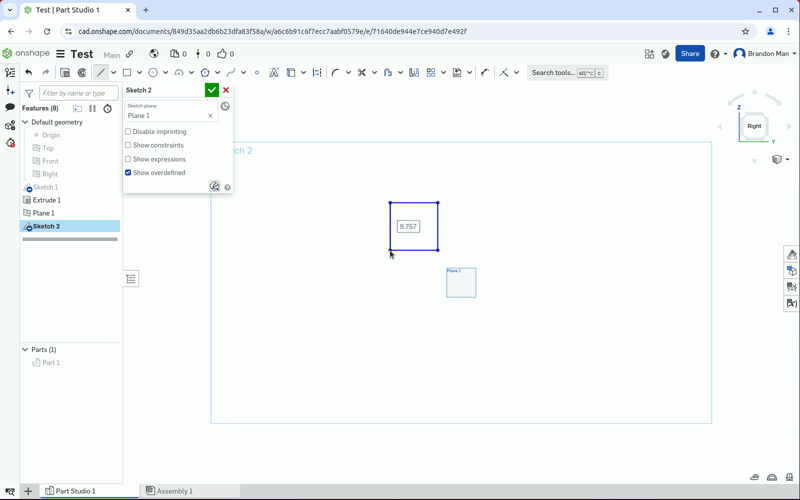
mouse_move(393, 224)
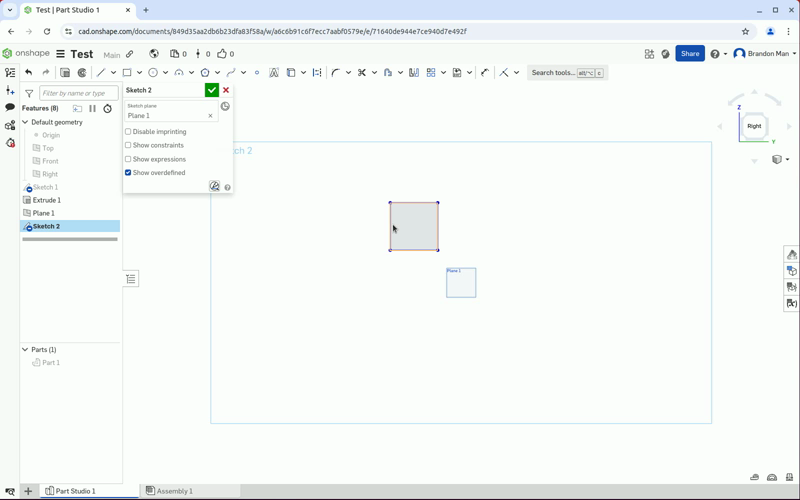
click(393, 224)
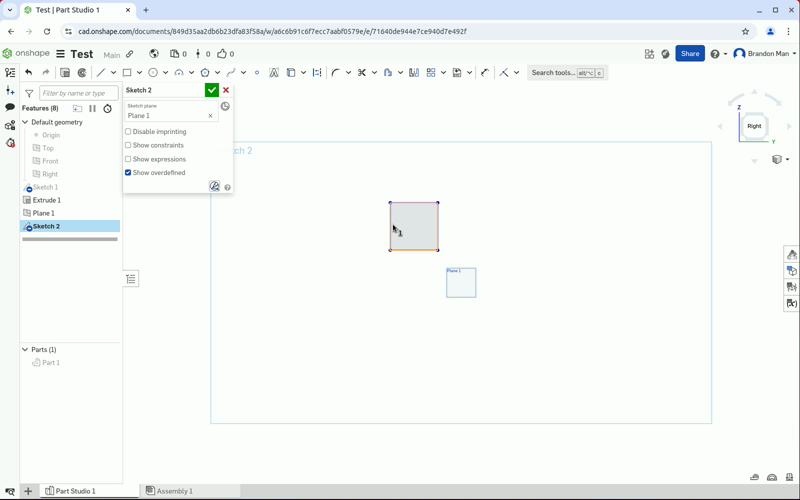
mouse_move(73, 352)
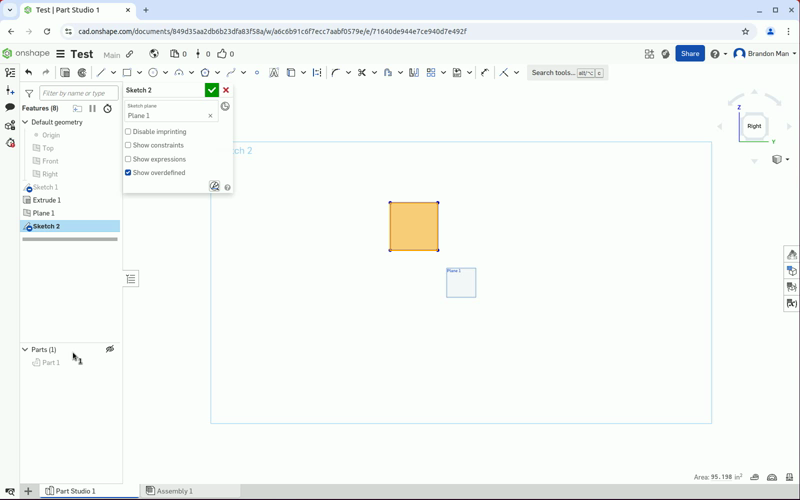
key(shift+y)
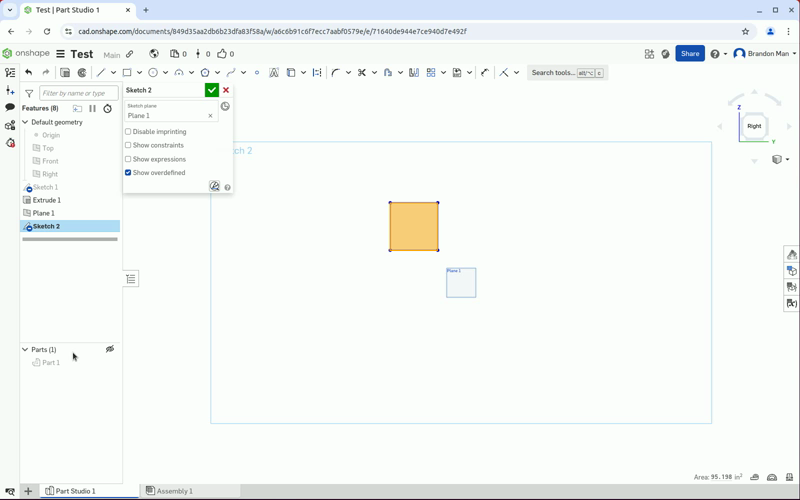
key(shift+e)
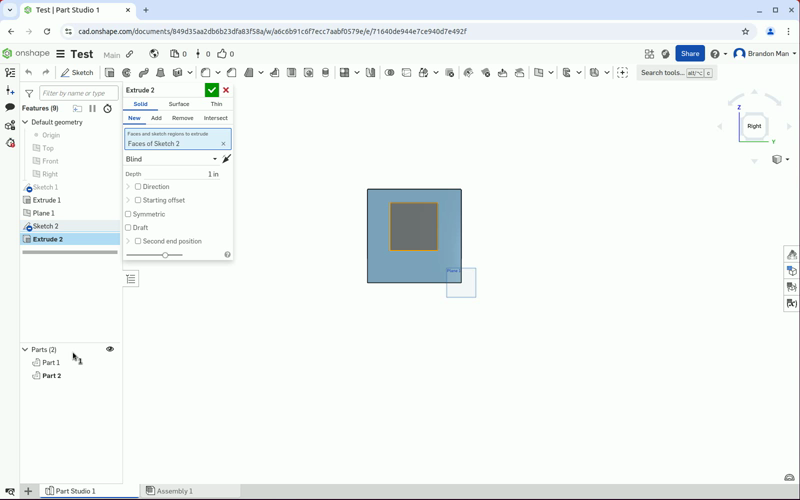
mouse_move(143, 106)
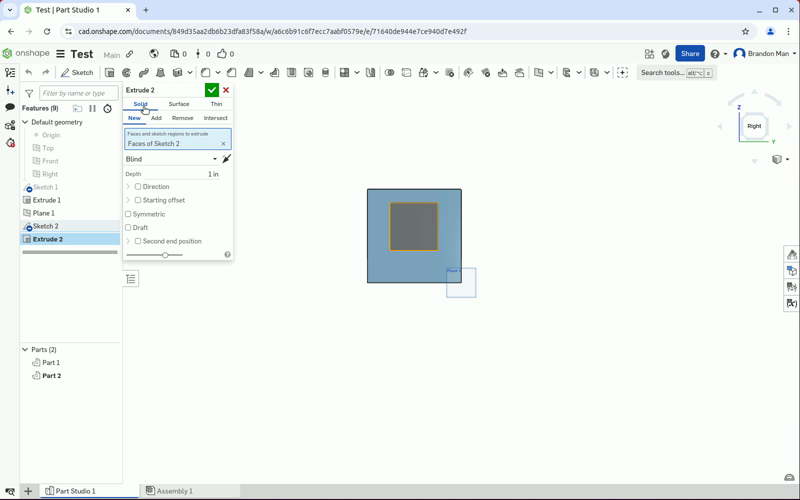
click(143, 106)
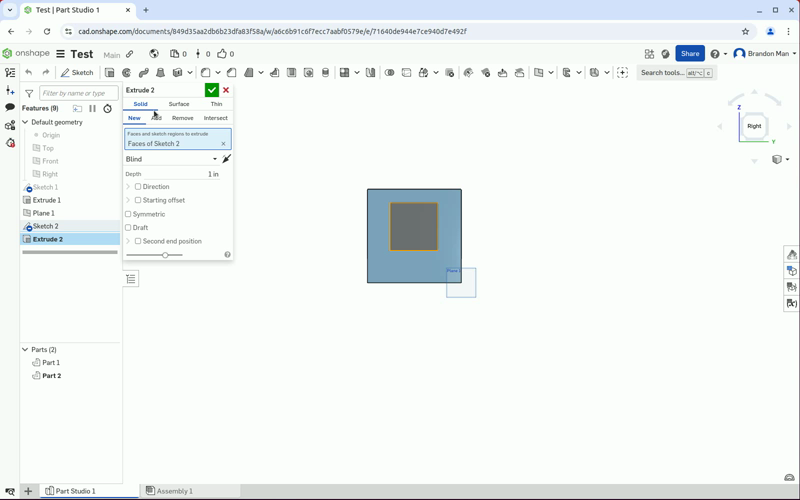
mouse_move(186, 120)
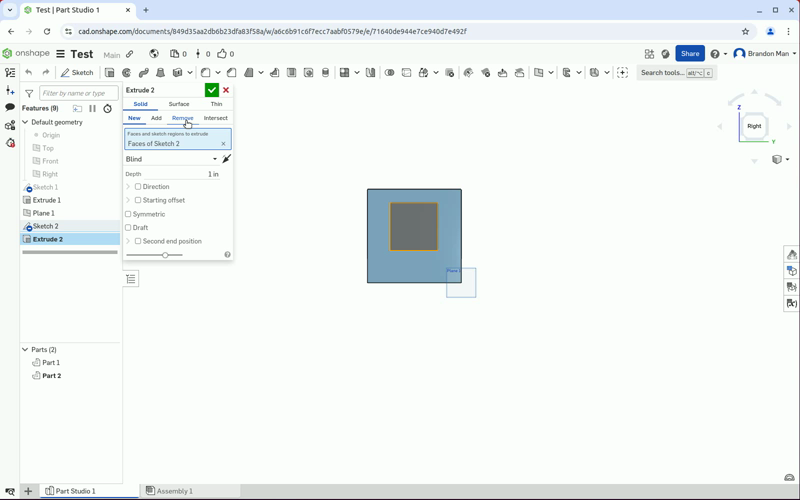
click(186, 120)
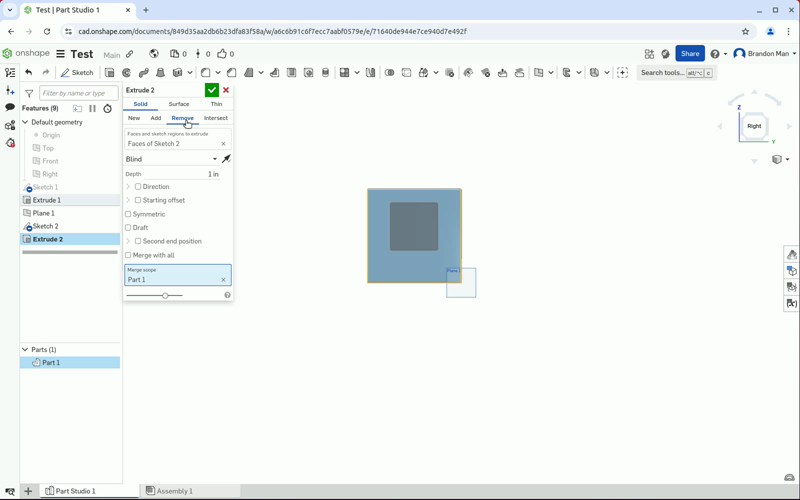
key(tab, 4)
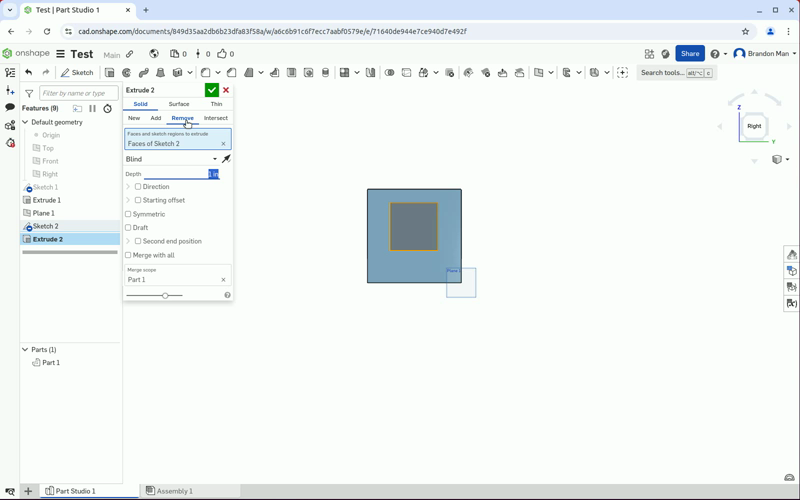
text(30.811)
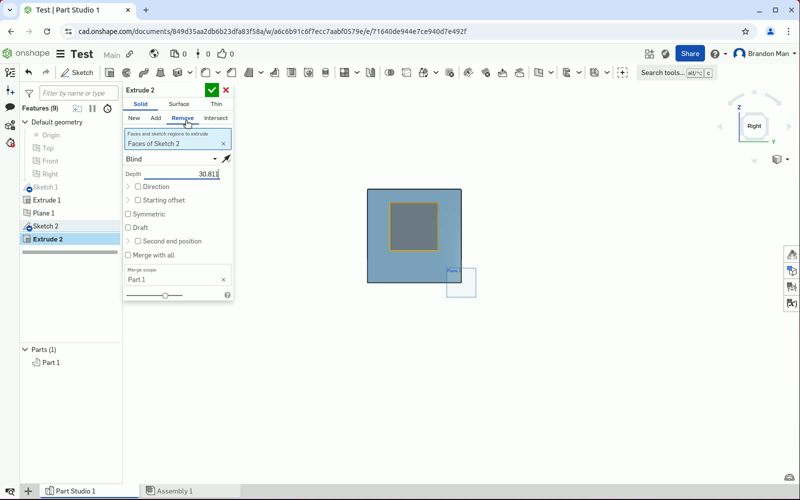
key(tab, 6)
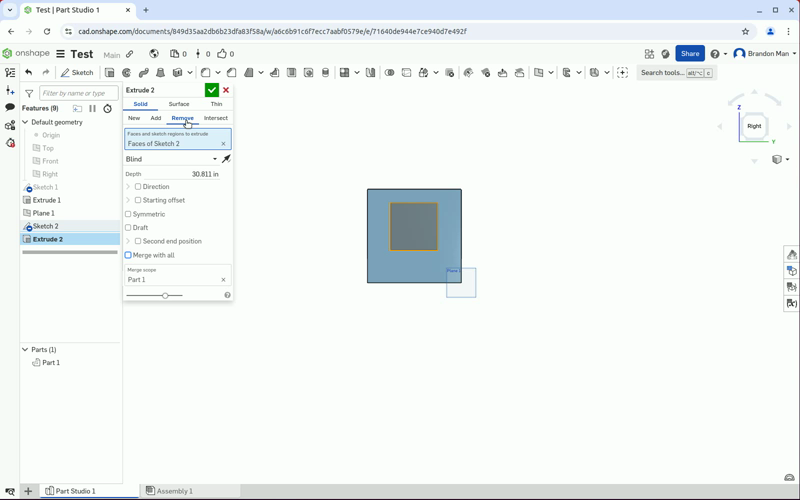
key(space)
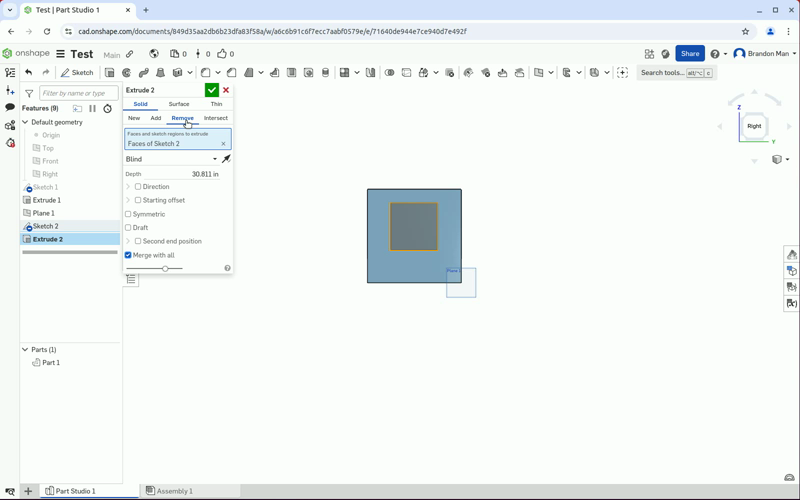
key(enter)
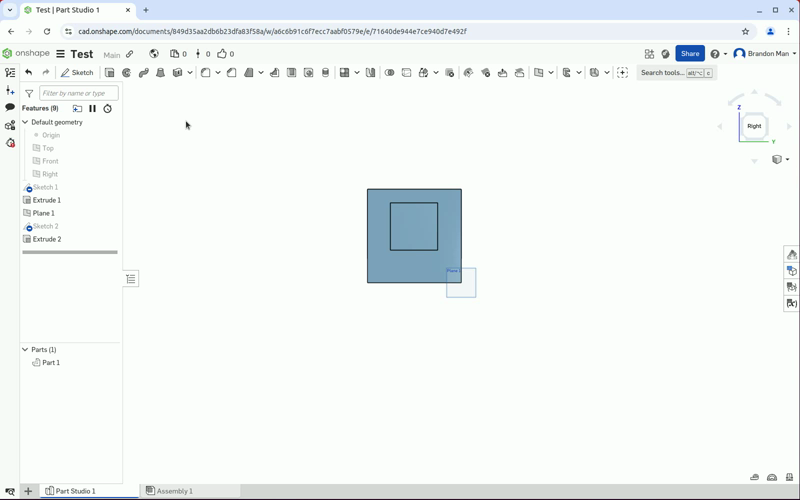
key(shift+h)
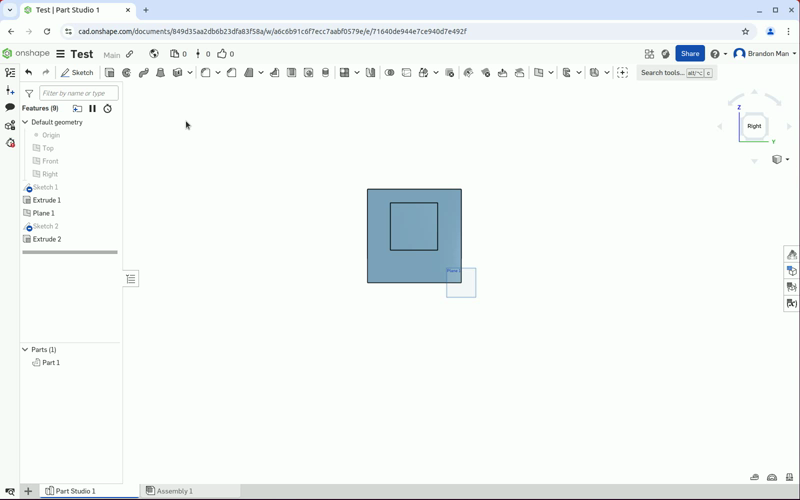
key(shift+h)
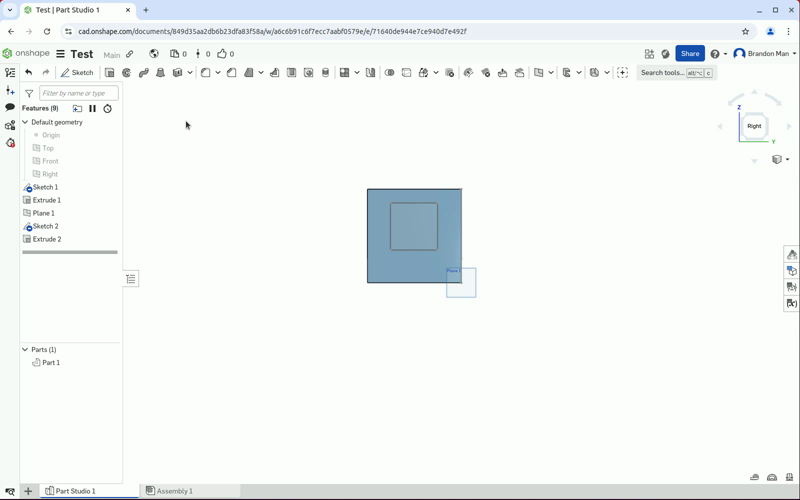
key(shift+7)
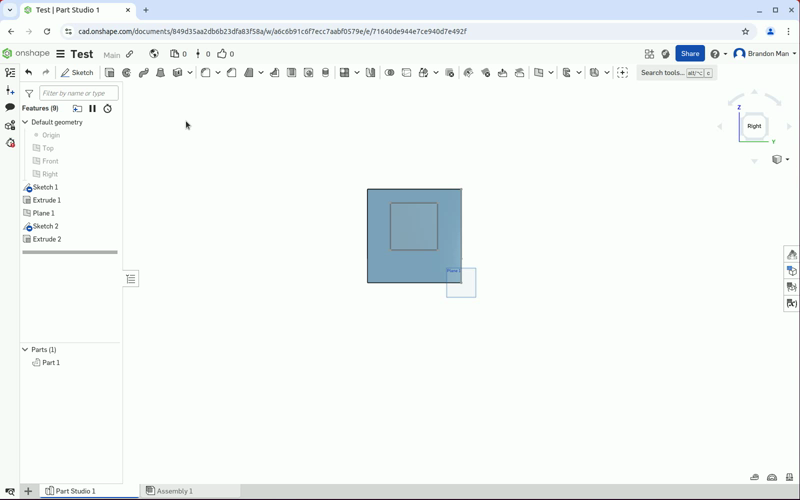
key(right, 2)
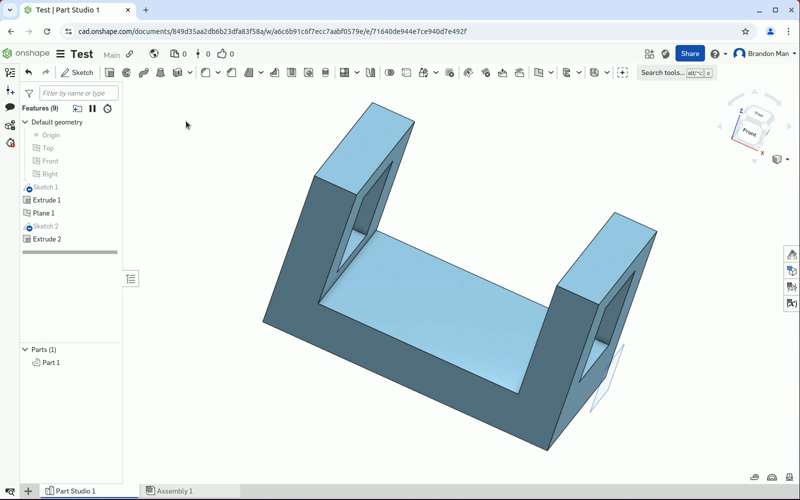
key(down, 2)
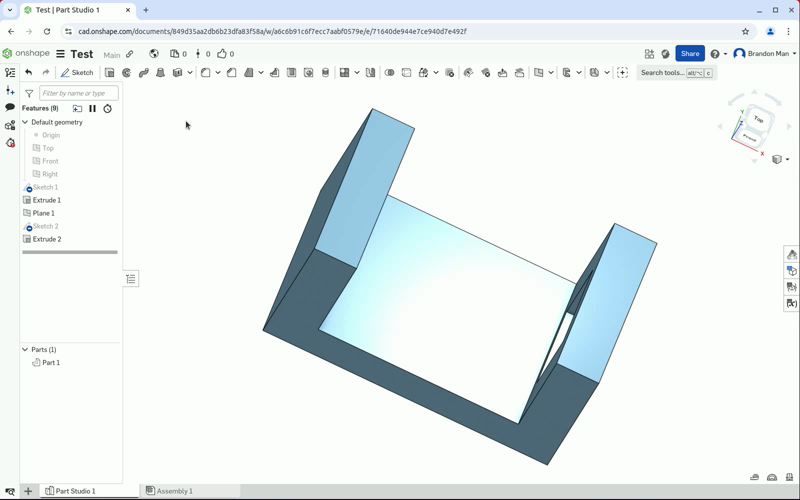
key(up, 2)
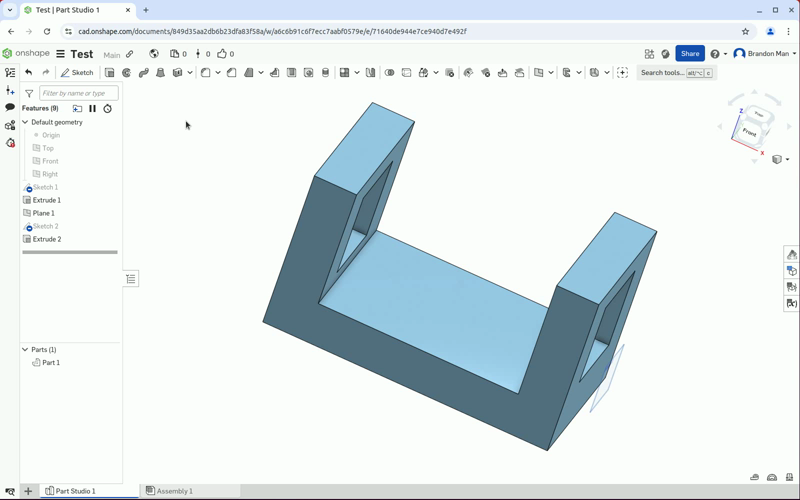
key(left, 2)
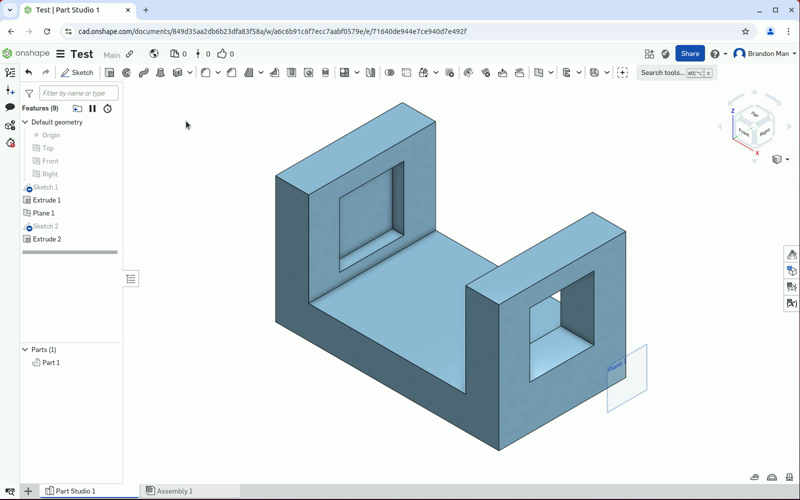
mouse_move(73, 189)
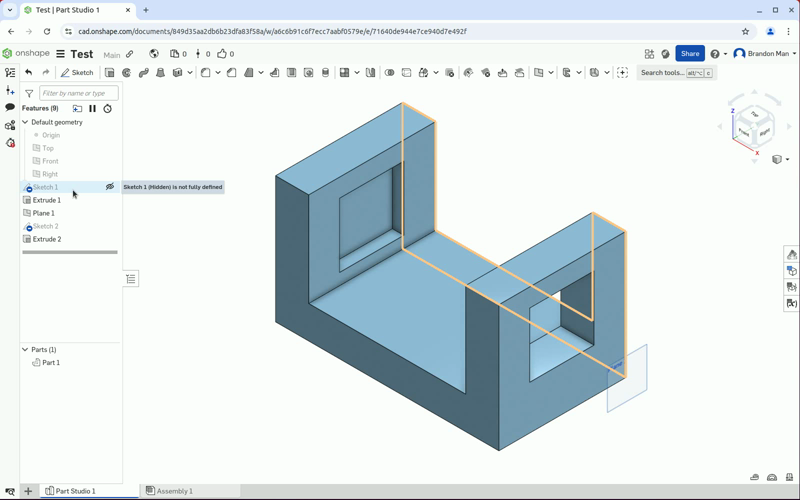
click(73, 189)